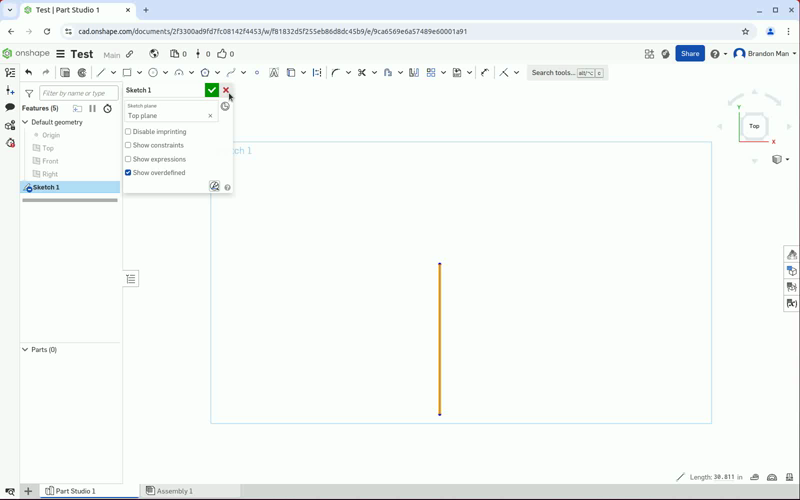
key(shift+h)
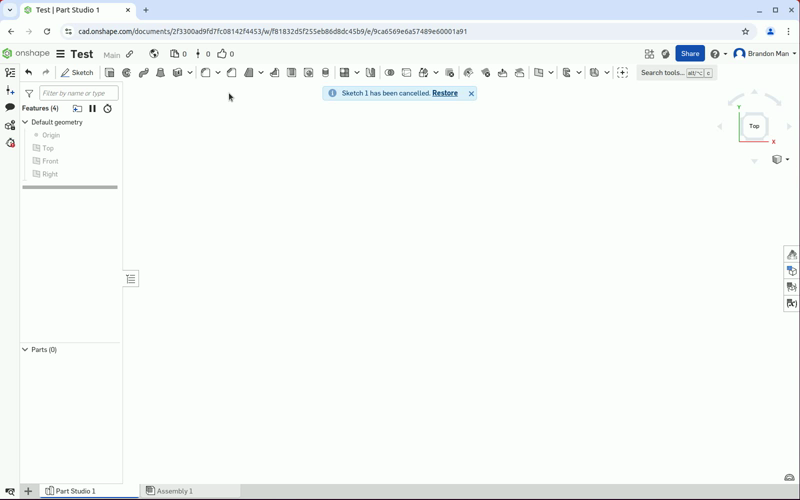
mouse_move(73, 352)
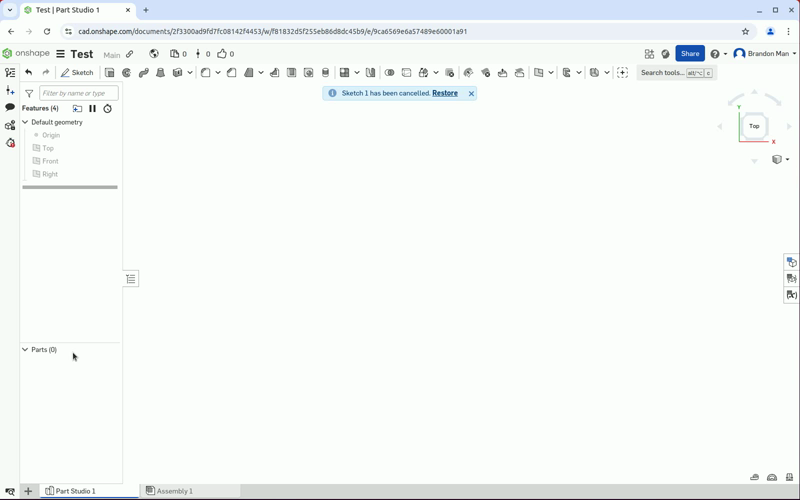
key(y)
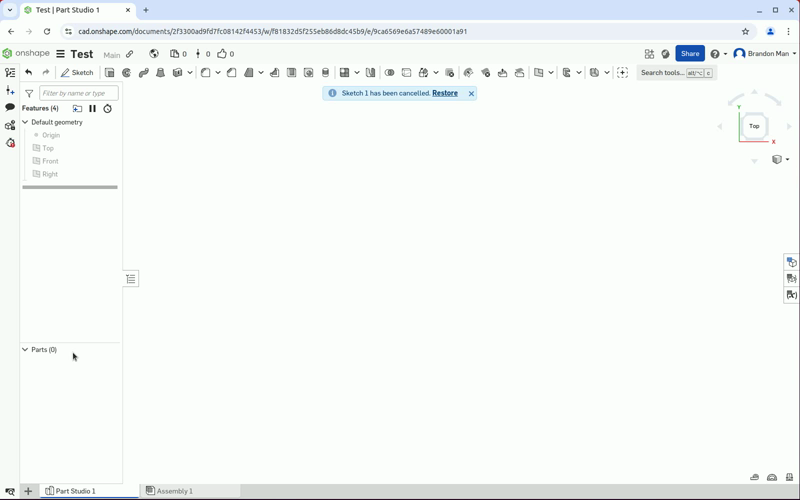
key(shift+p)
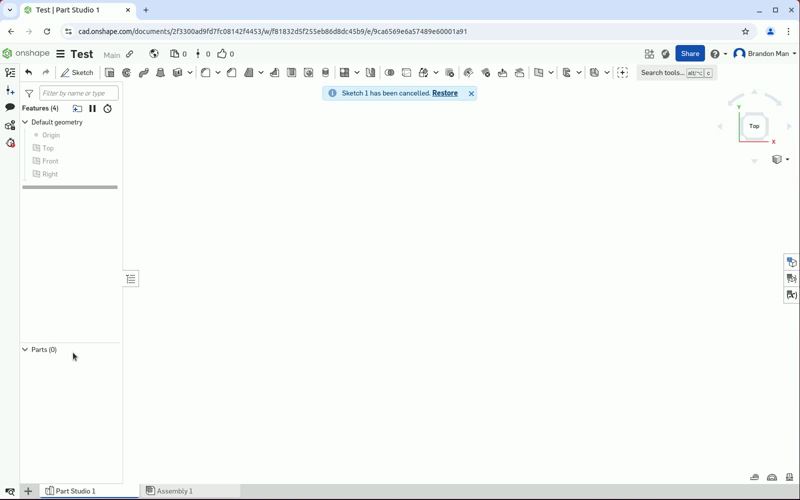
key(space)
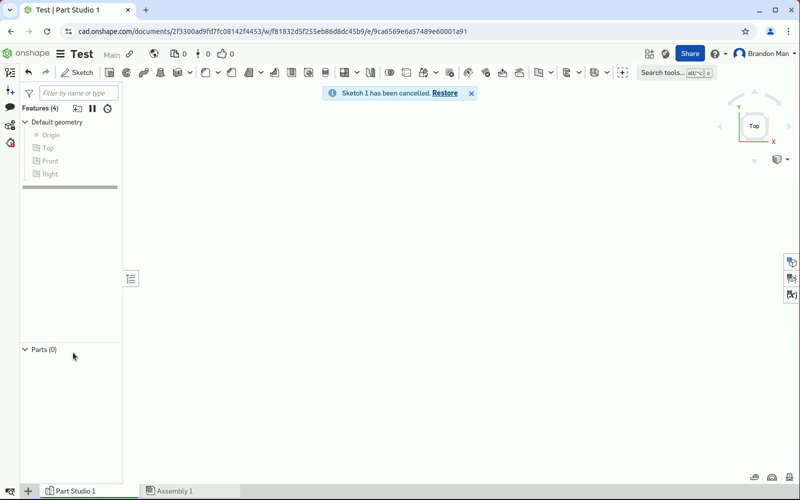
key_down(shift)
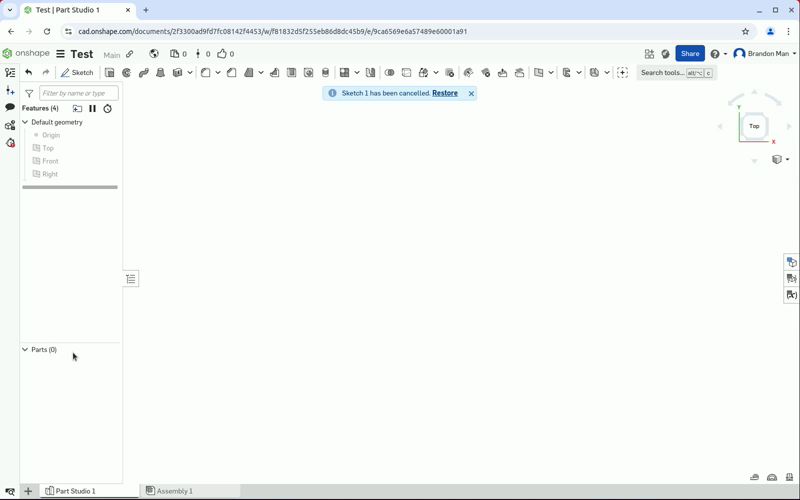
key(up)
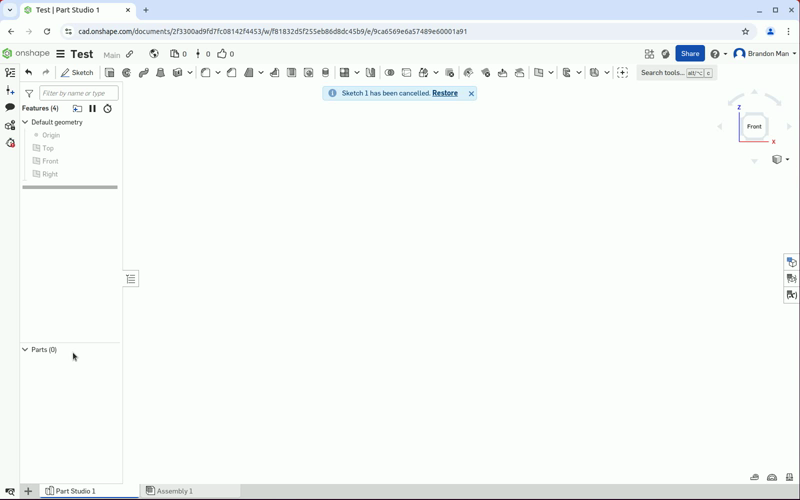
key_up(shift)
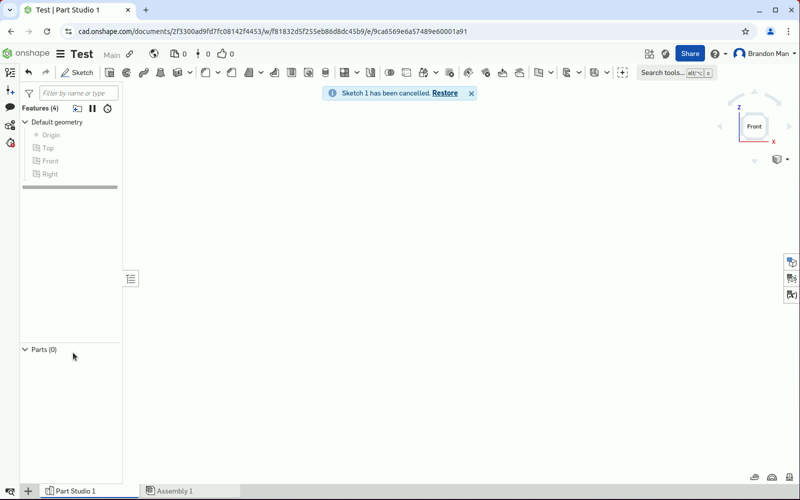
mouse_move(73, 352)
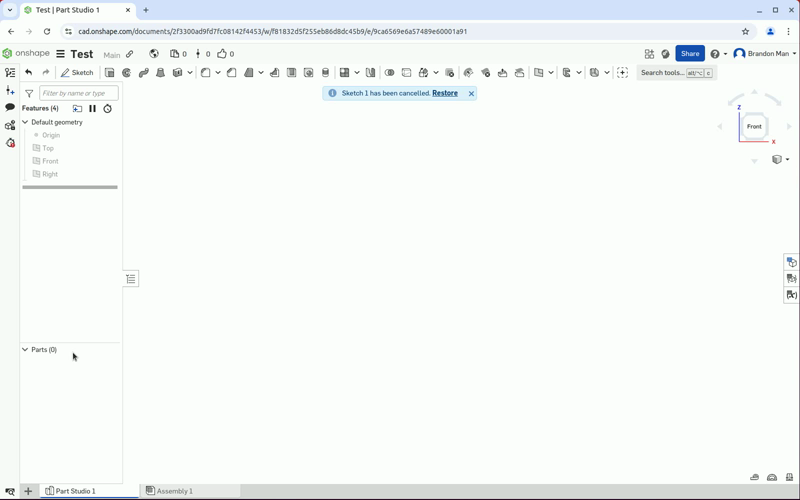
key(shift+y)
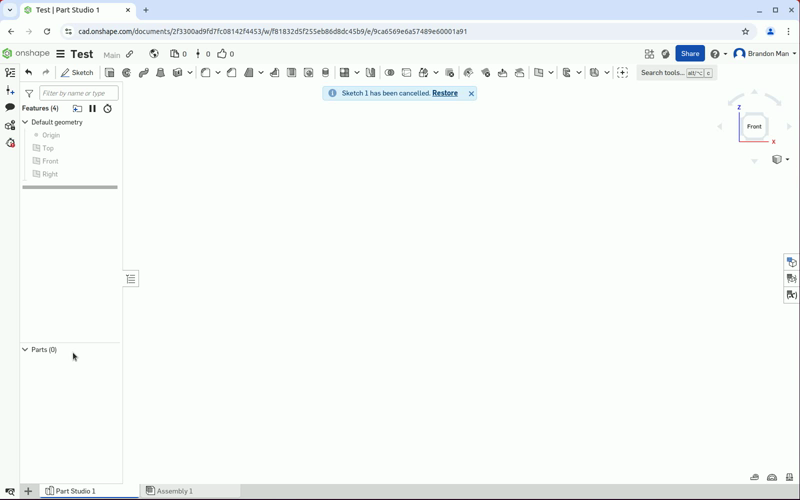
key(shift+s)
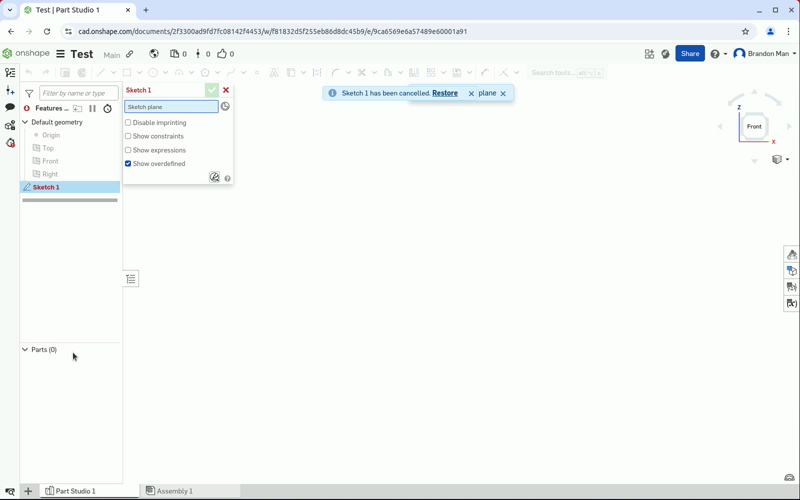
mouse_move(73, 163)
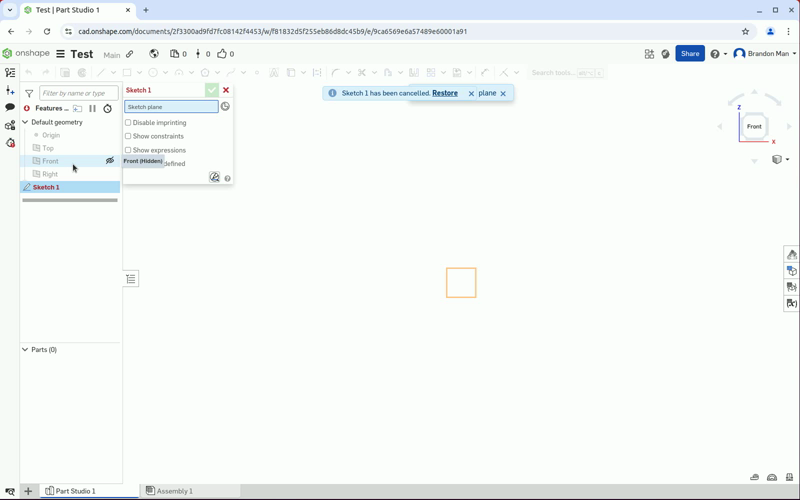
click(73, 163)
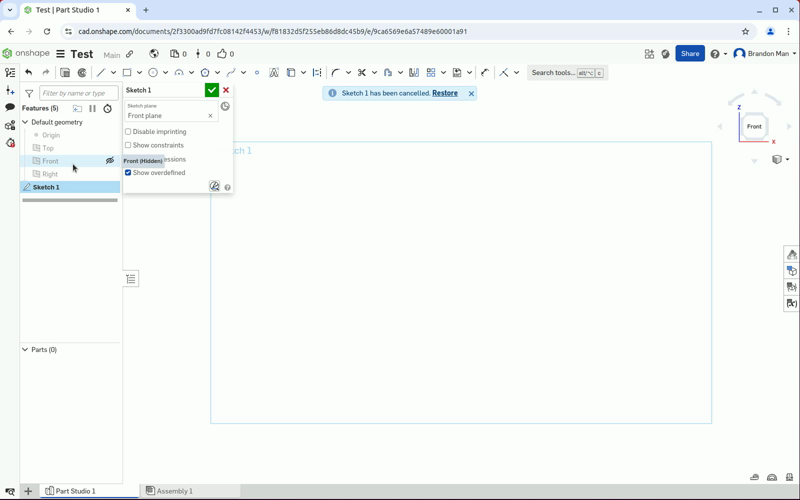
mouse_move(73, 352)
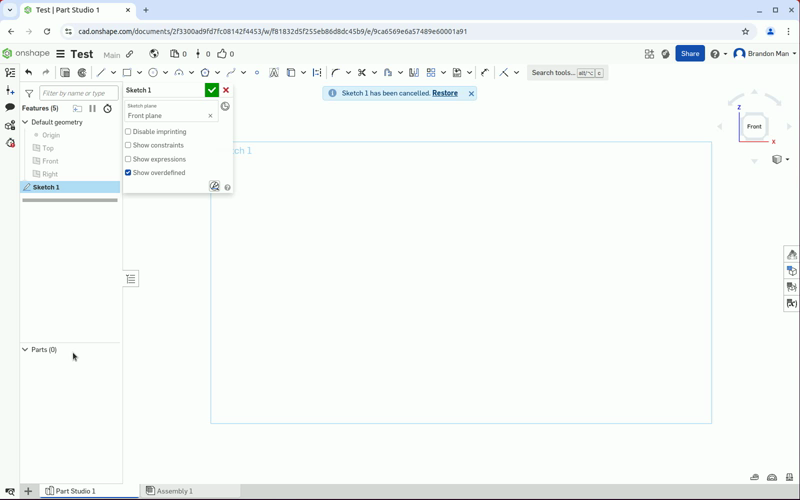
key(y)
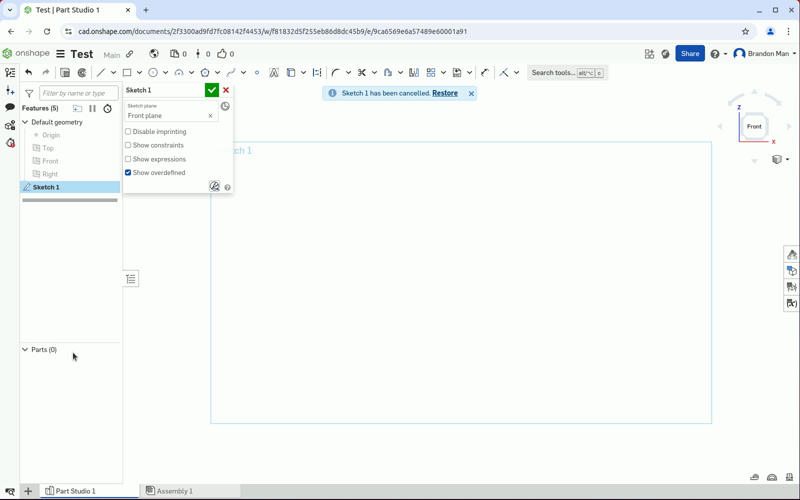
key(l)
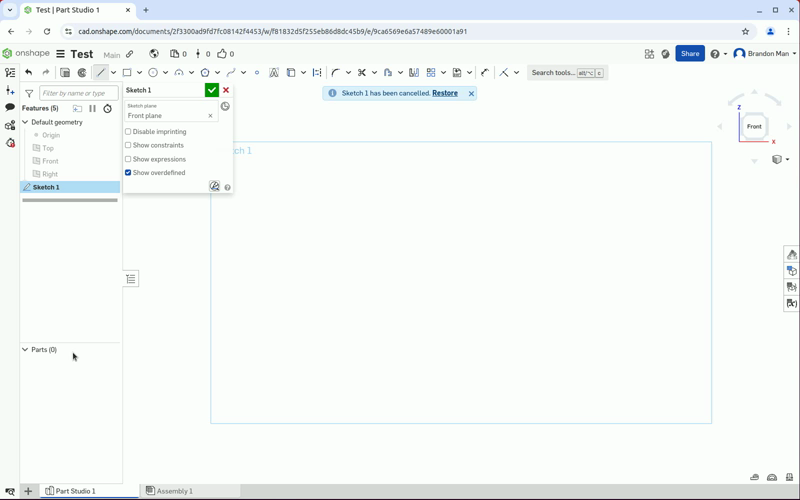
key_down(shift)
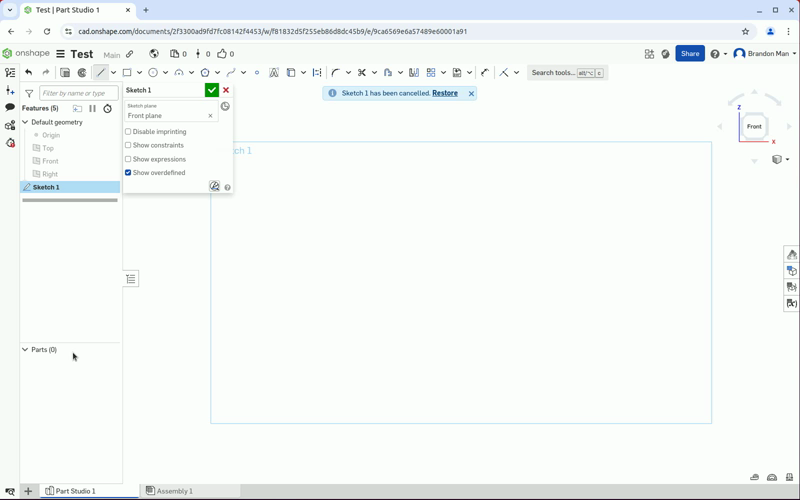
mouse_move(460, 282)
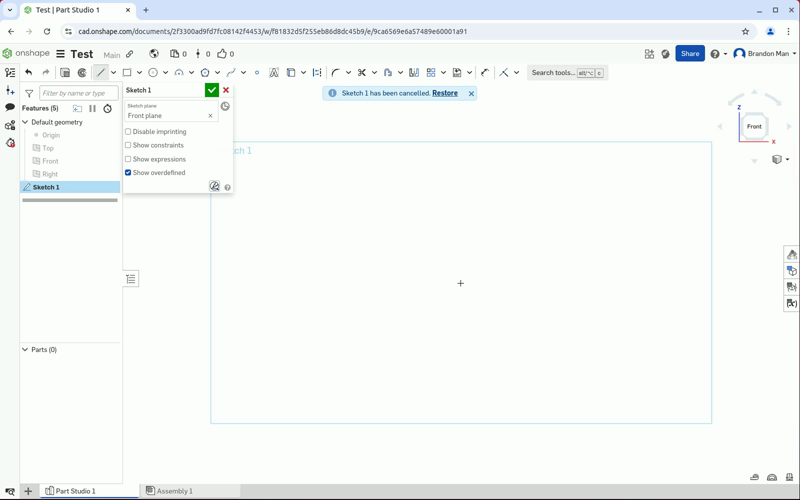
click(460, 282)
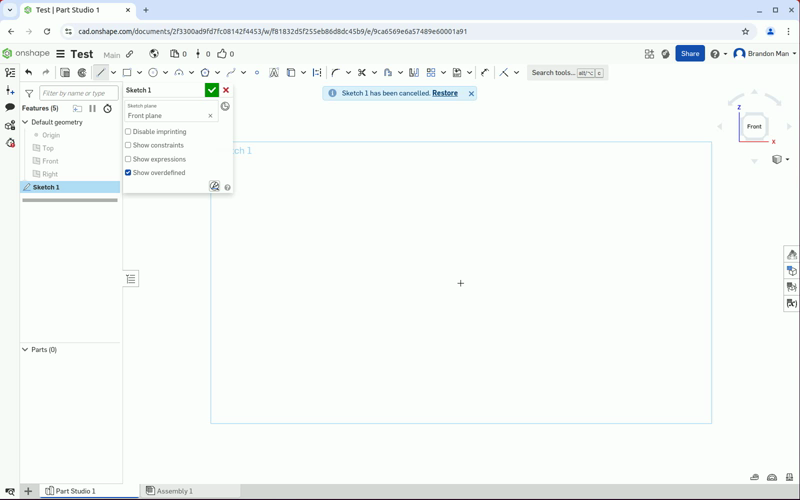
key_up(shift)
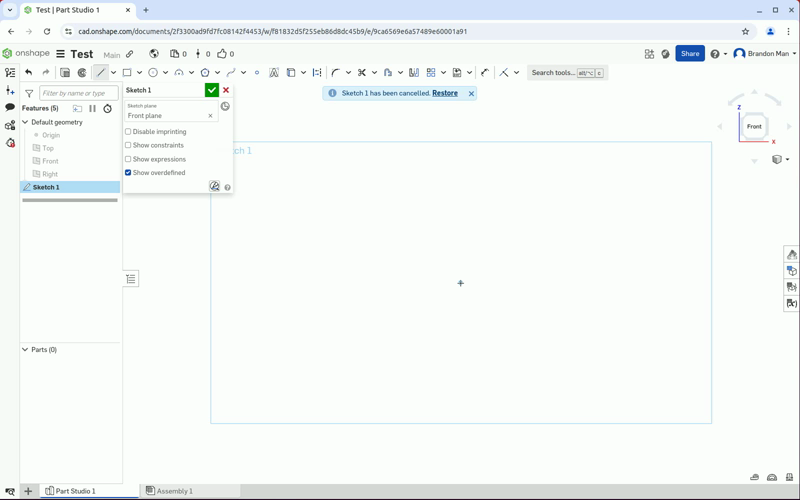
key_down(shift)
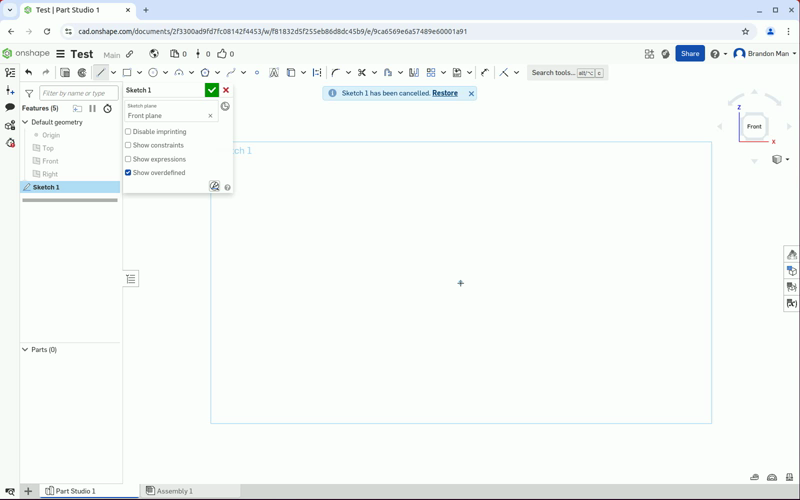
mouse_move(490, 282)
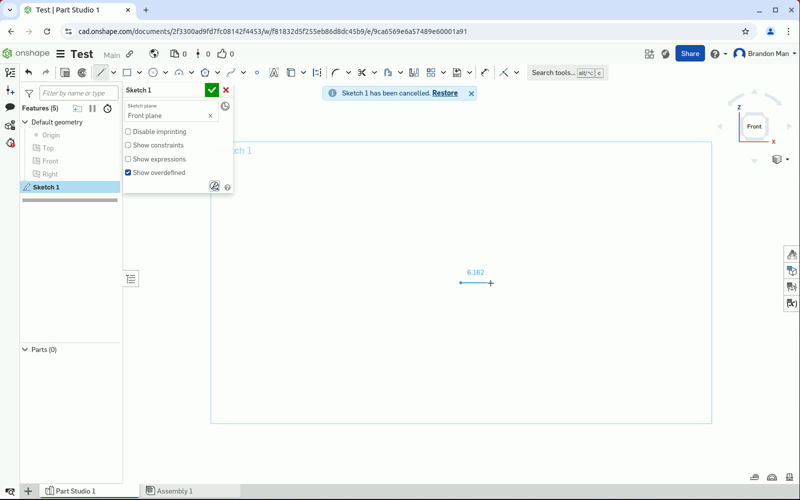
mouse_move(517, 282)
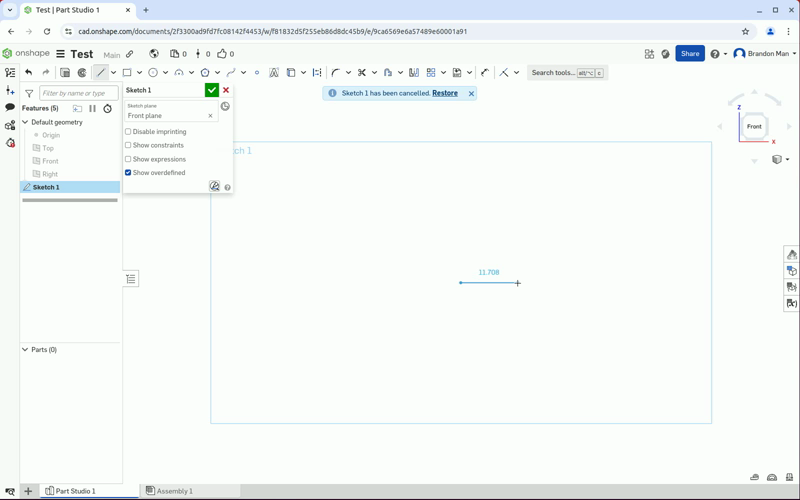
click(517, 282)
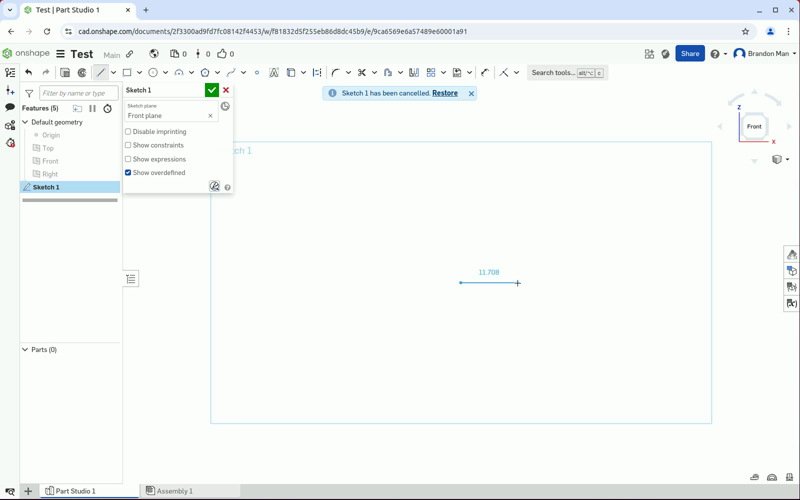
key_up(shift)
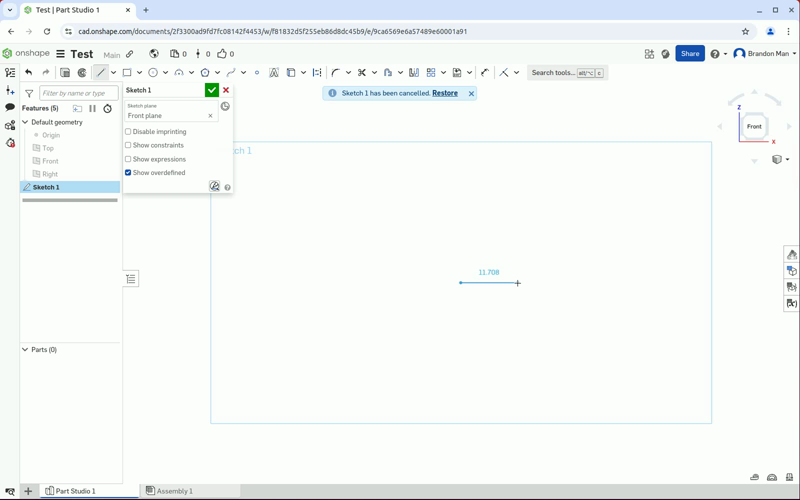
key_down(shift)
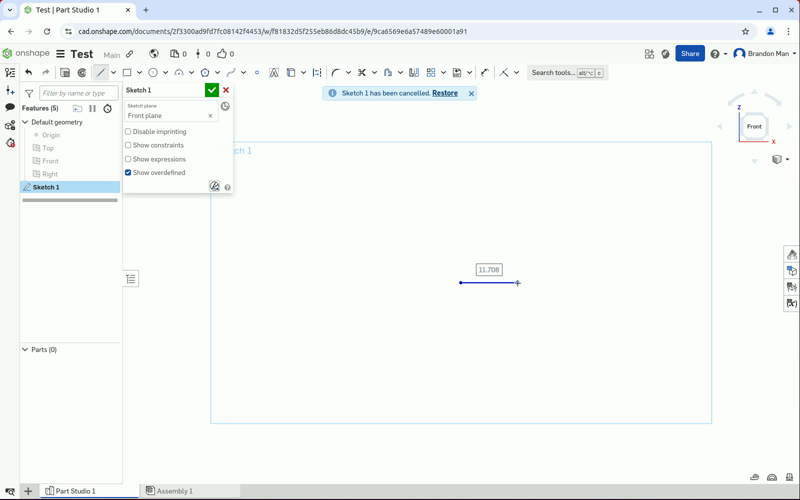
mouse_move(517, 170)
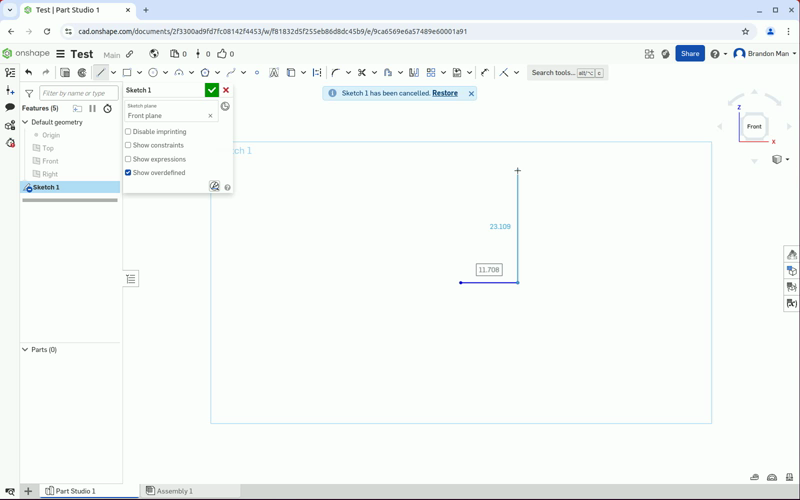
click(517, 170)
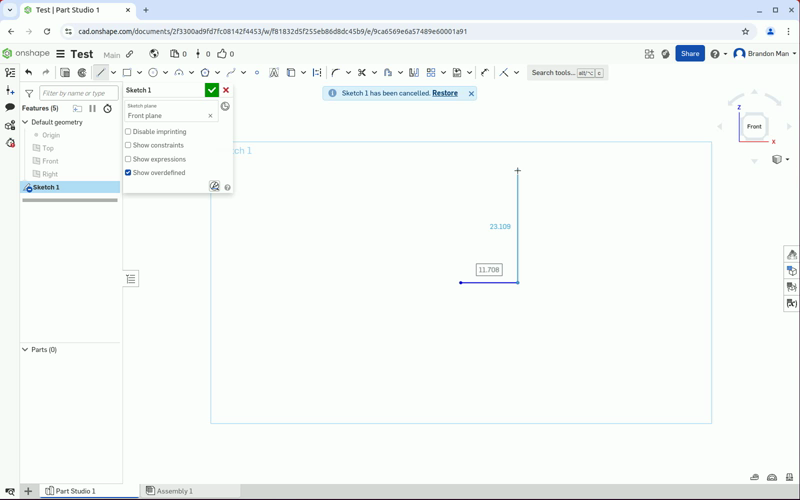
key_up(shift)
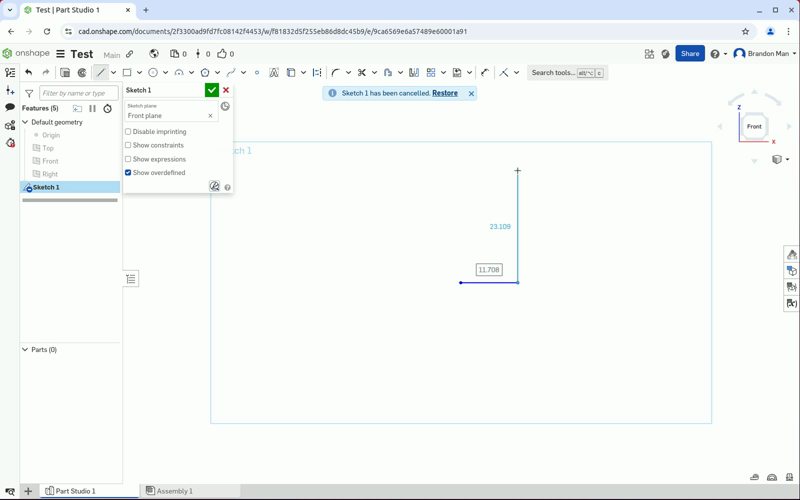
key_down(shift)
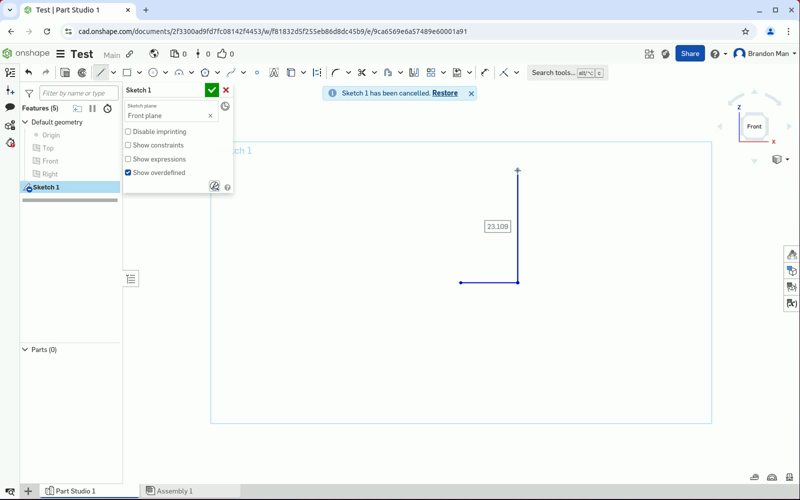
mouse_move(547, 170)
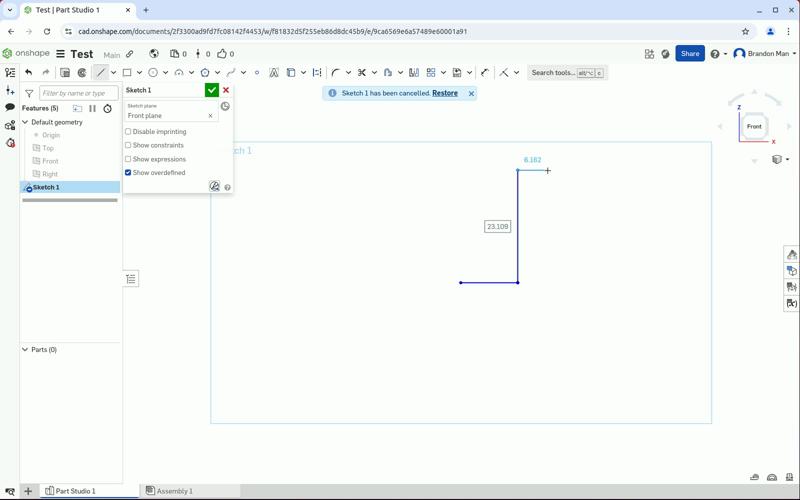
mouse_move(460, 170)
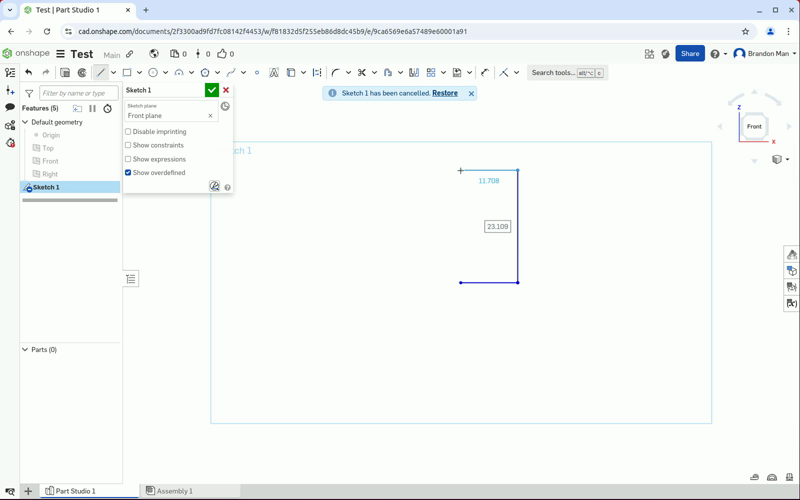
click(460, 170)
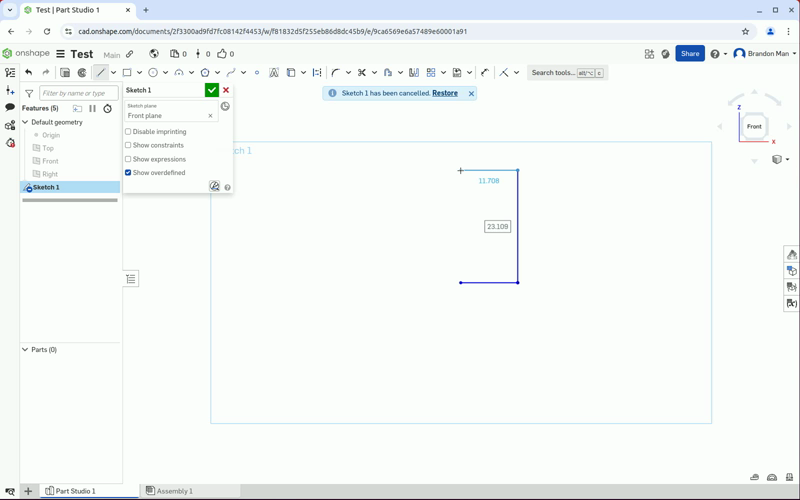
key_up(shift)
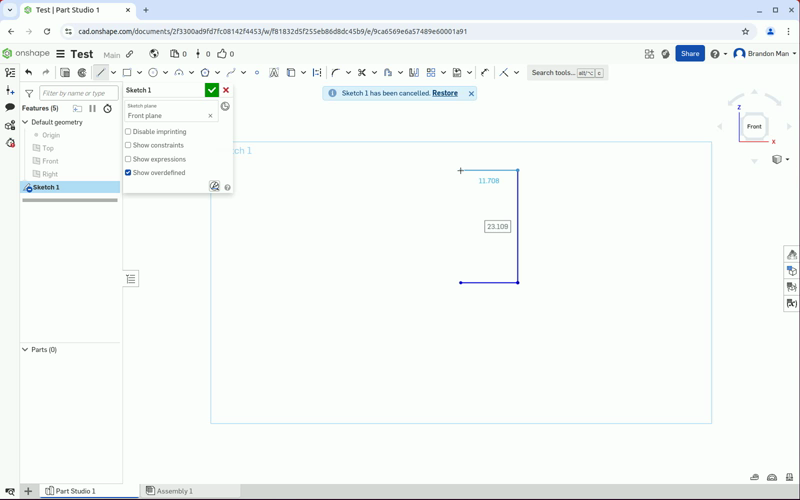
key_down(shift)
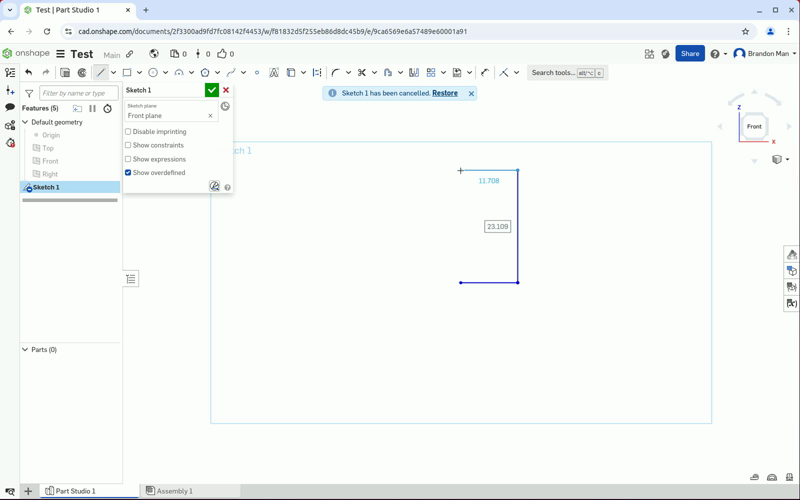
mouse_move(460, 282)
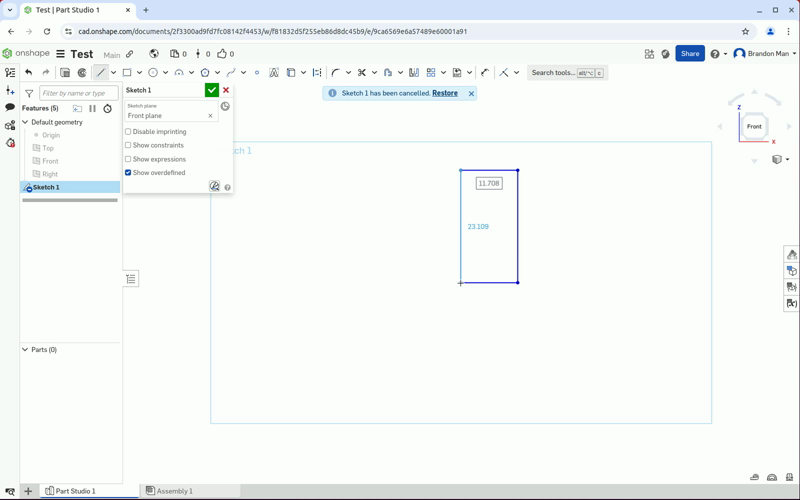
key_up(shift)
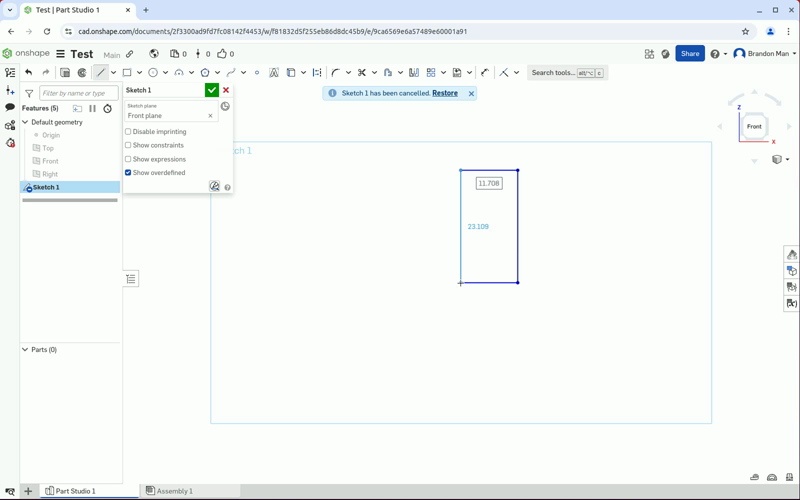
click(460, 282)
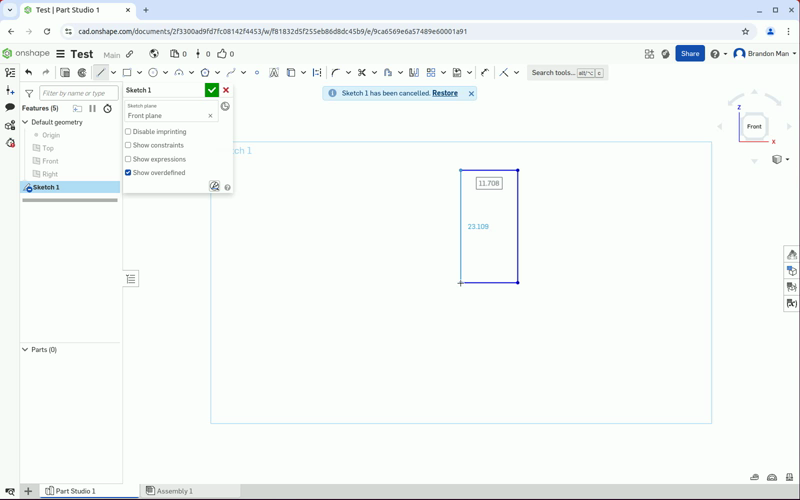
key(esc)
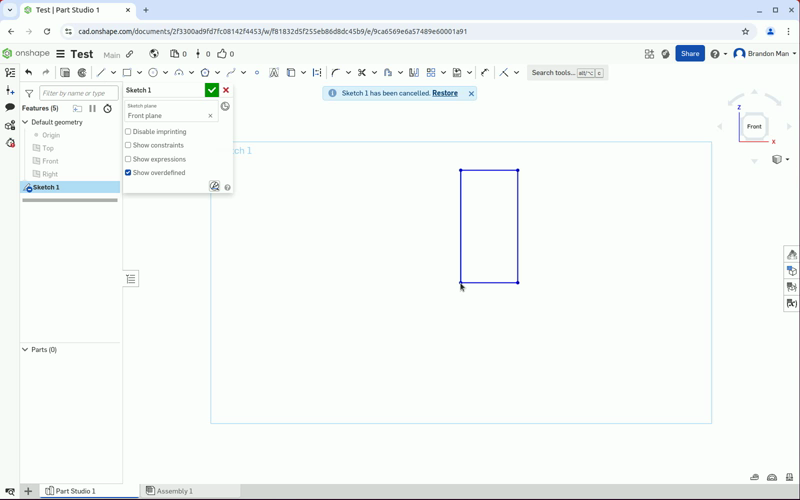
mouse_move(503, 233)
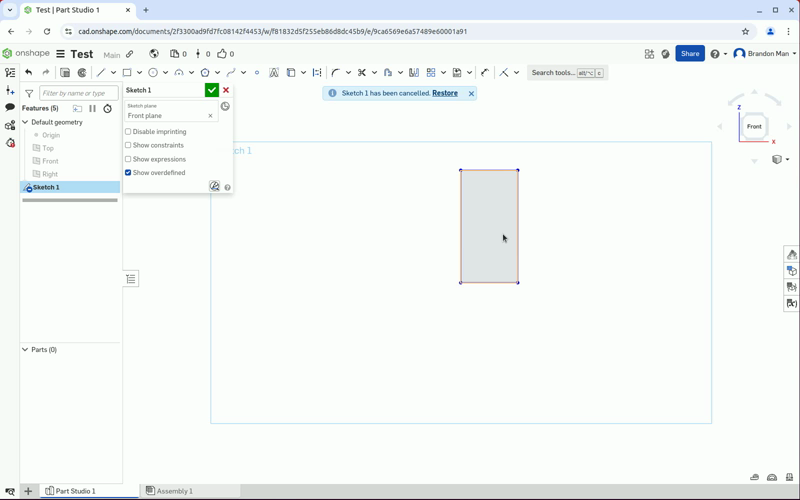
click(503, 233)
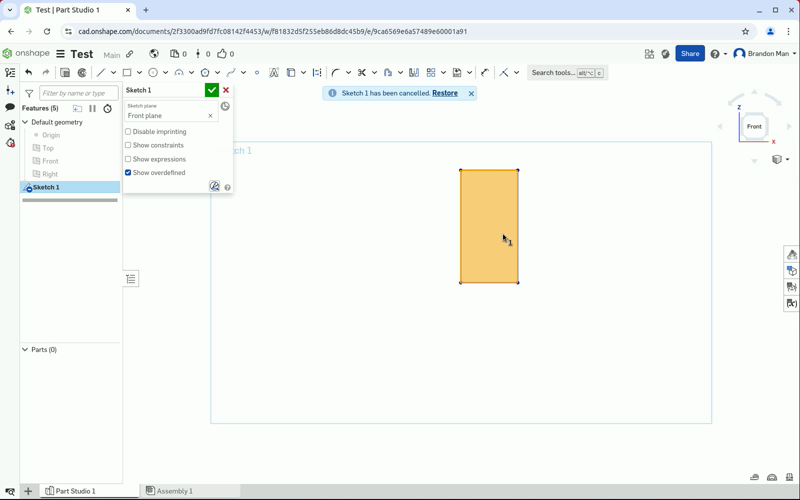
mouse_move(73, 352)
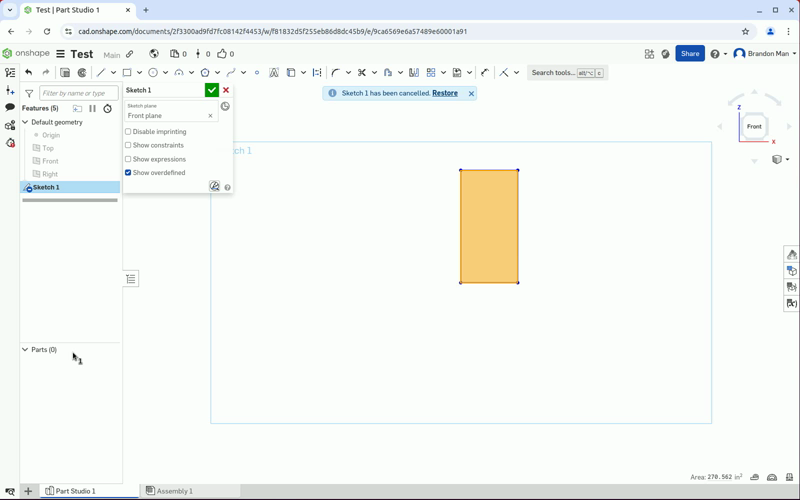
key(shift+y)
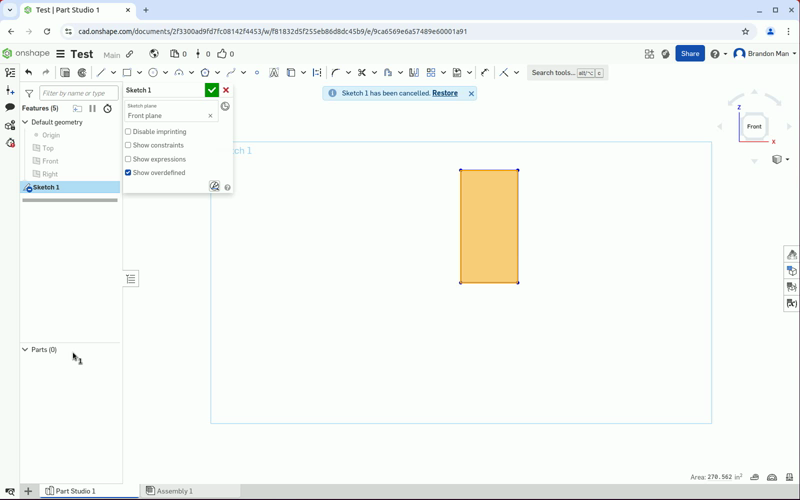
key(shift+e)
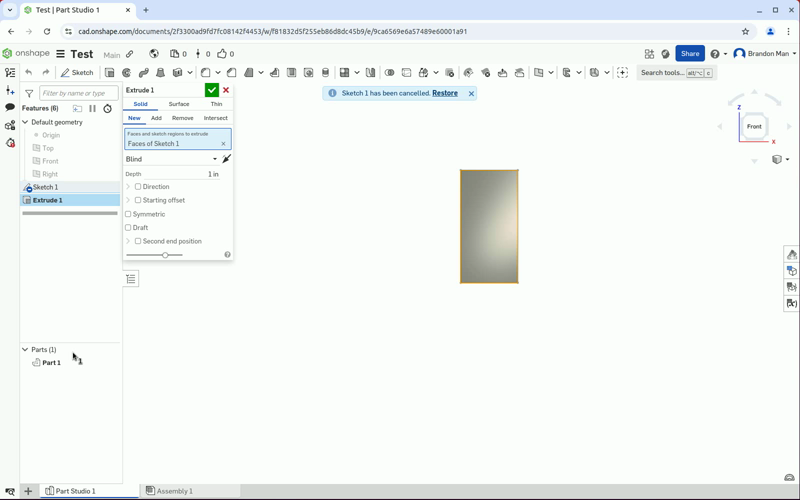
mouse_move(143, 106)
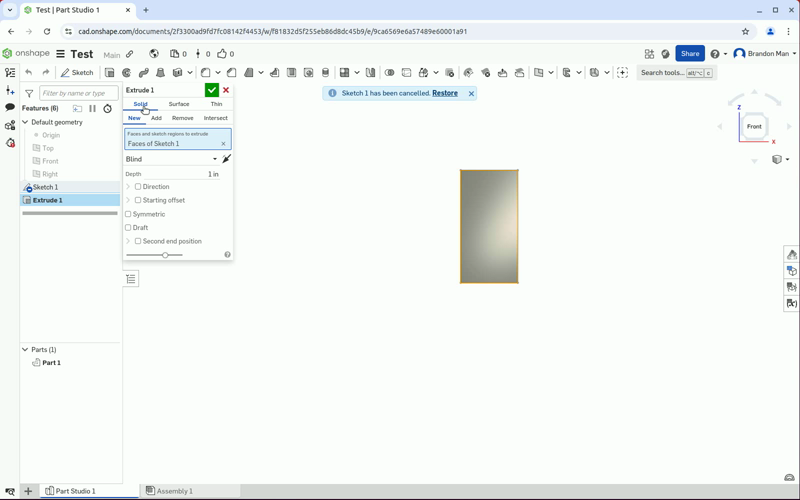
click(143, 106)
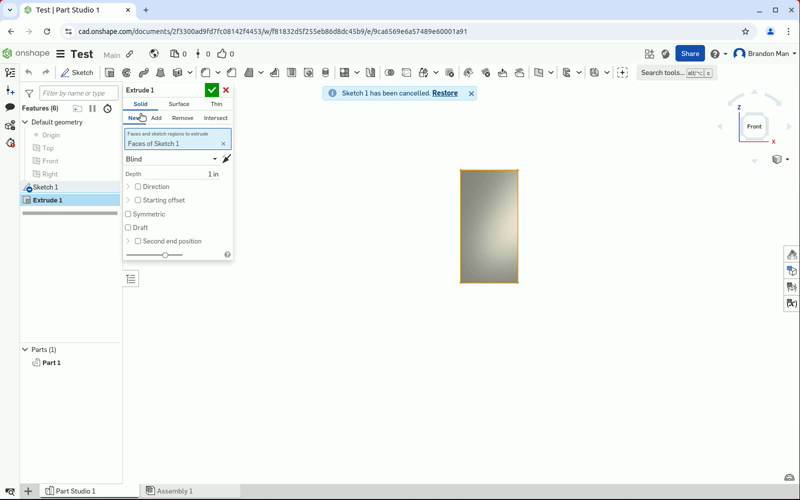
mouse_move(137, 120)
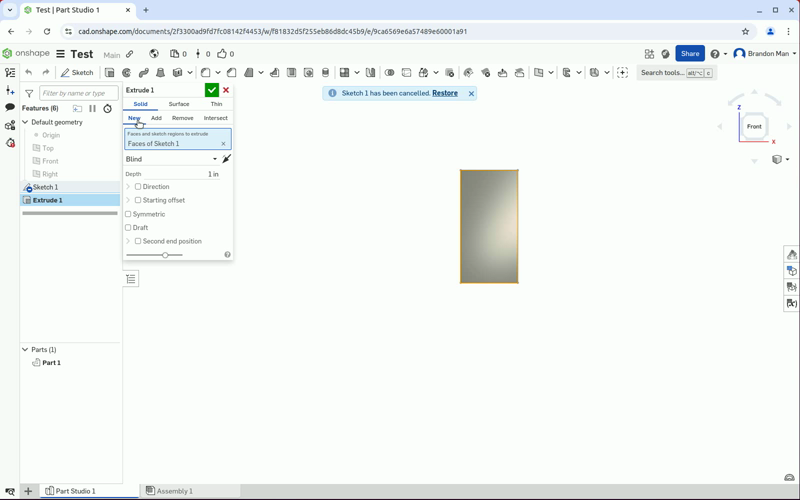
click(137, 120)
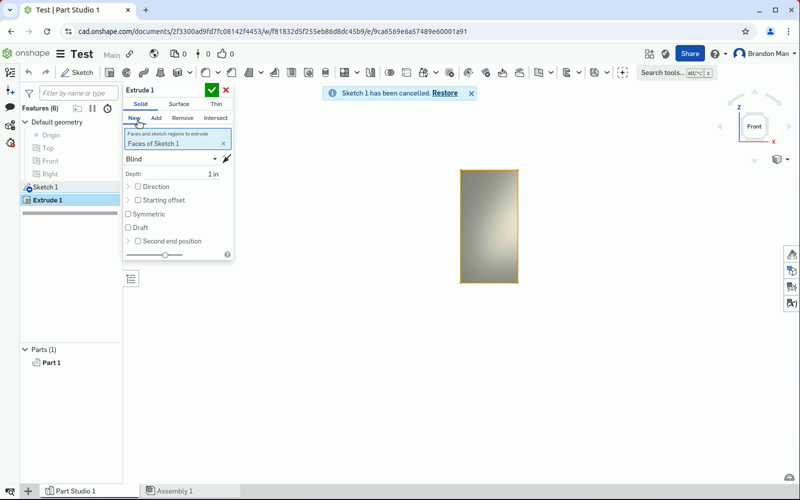
key(tab, 4)
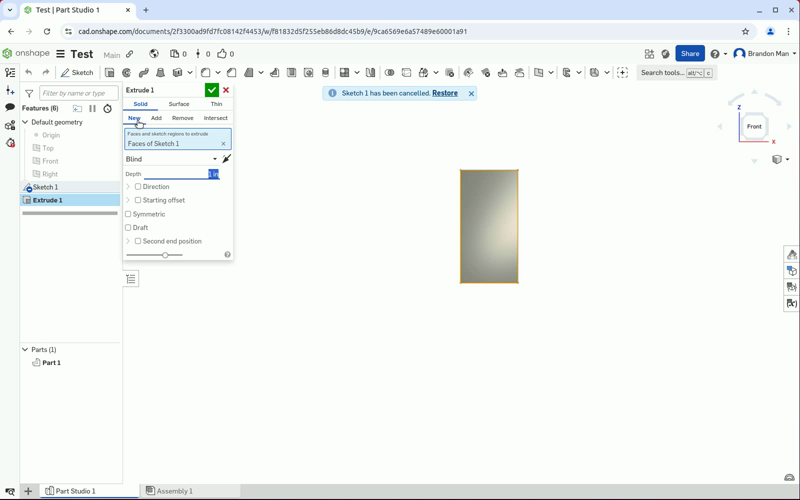
text(0.241)
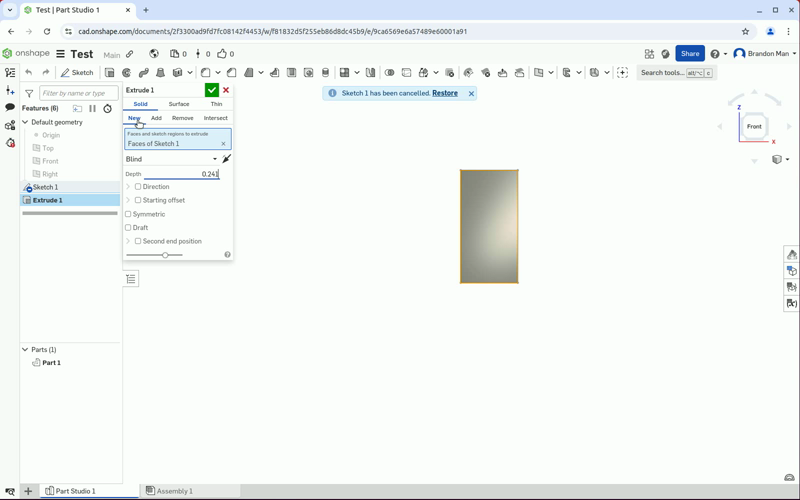
key(enter)
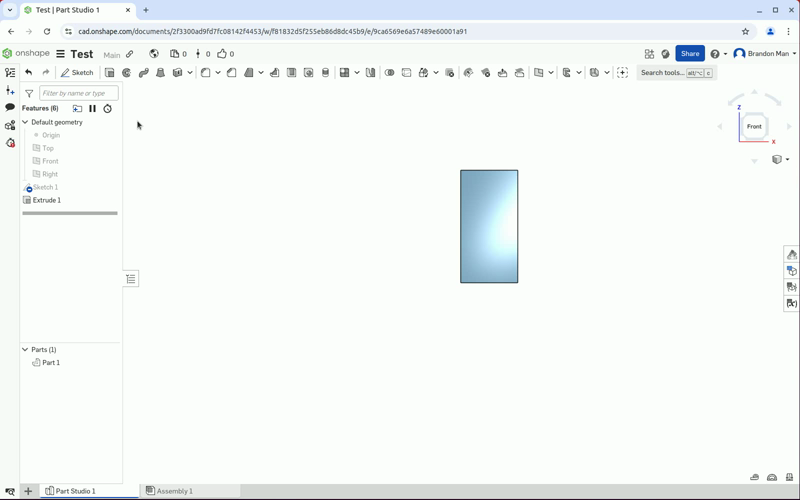
key(shift+h)
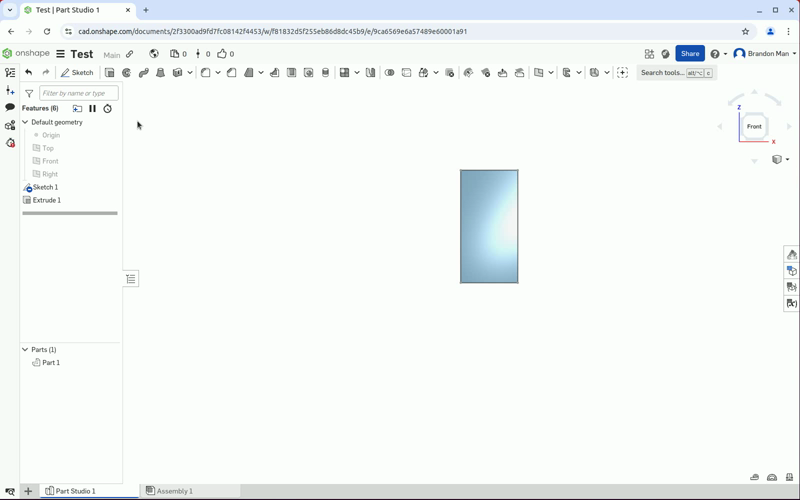
key(shift+h)
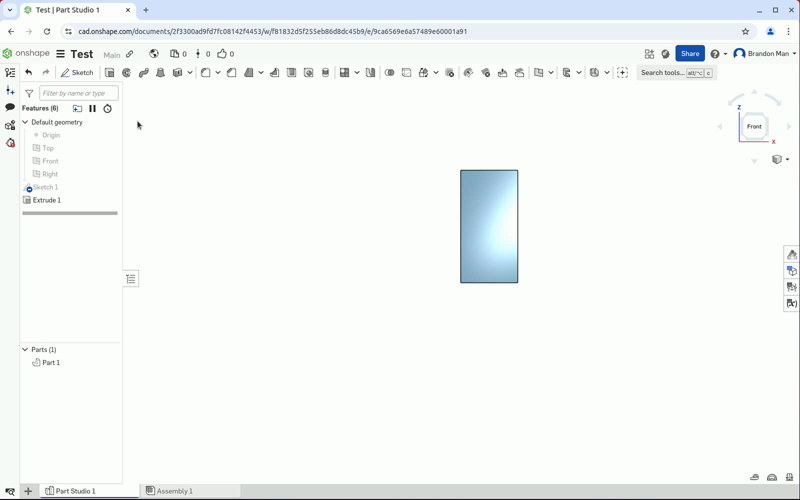
mouse_move(73, 189)
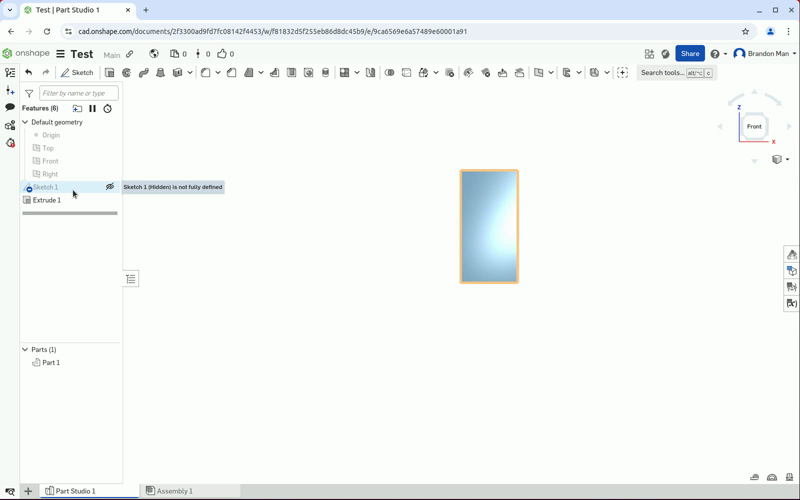
click(73, 189)
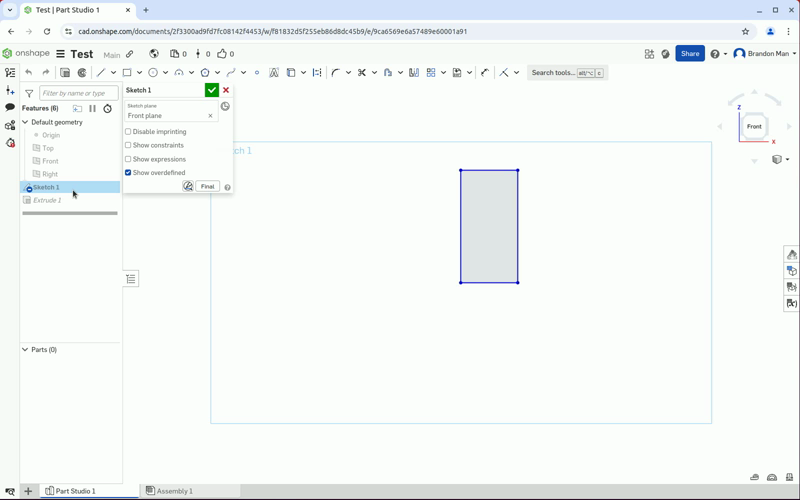
mouse_move(229, 92)
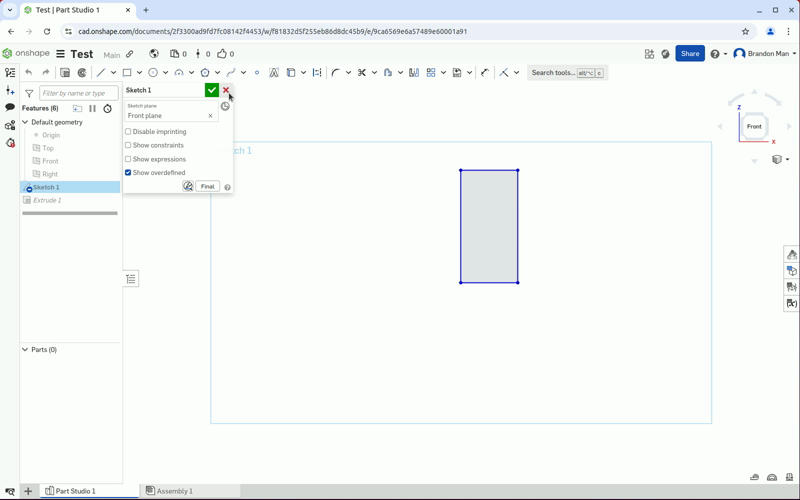
click(229, 92)
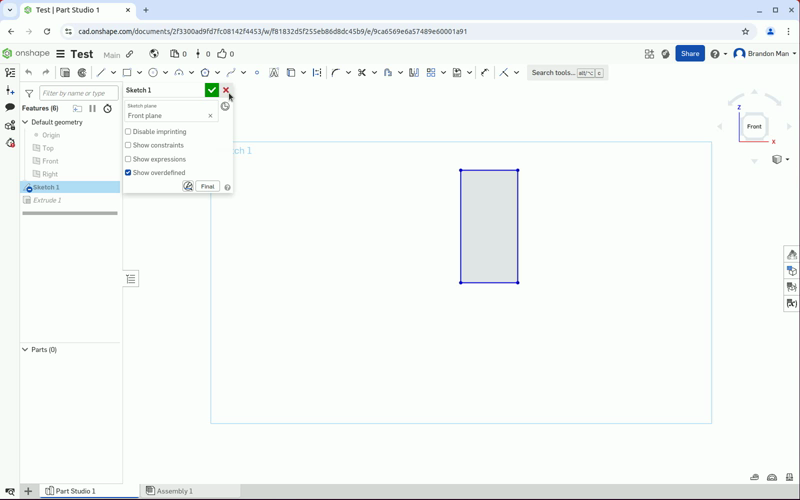
key(shift+s)
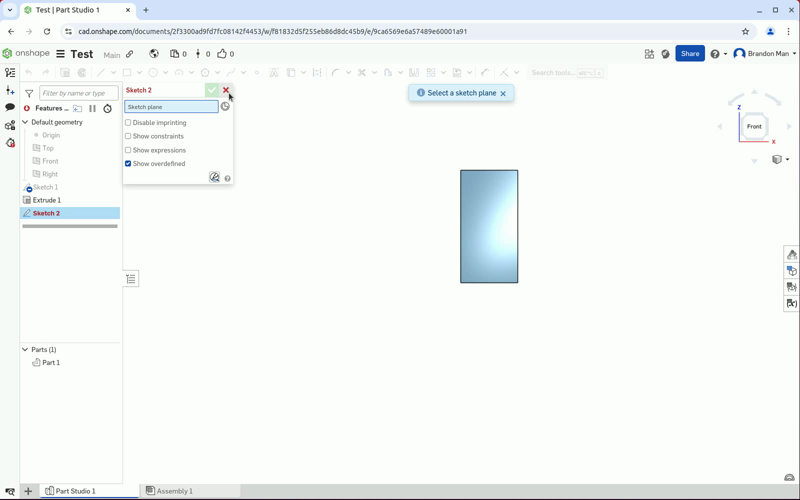
mouse_move(73, 163)
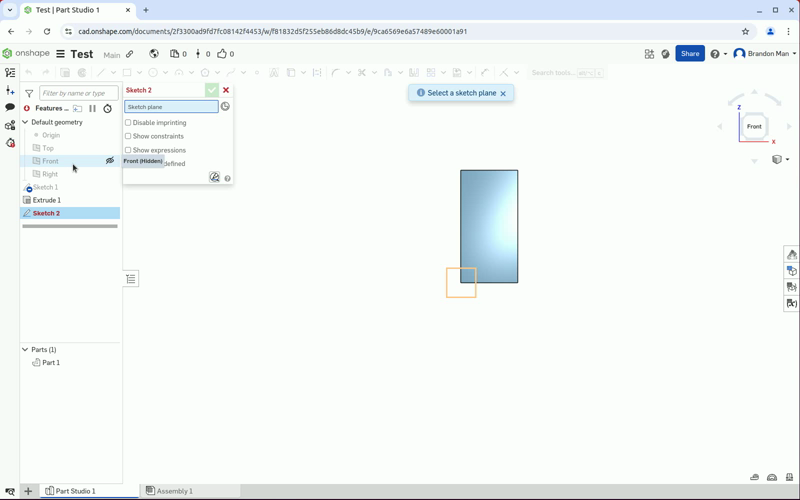
click(73, 163)
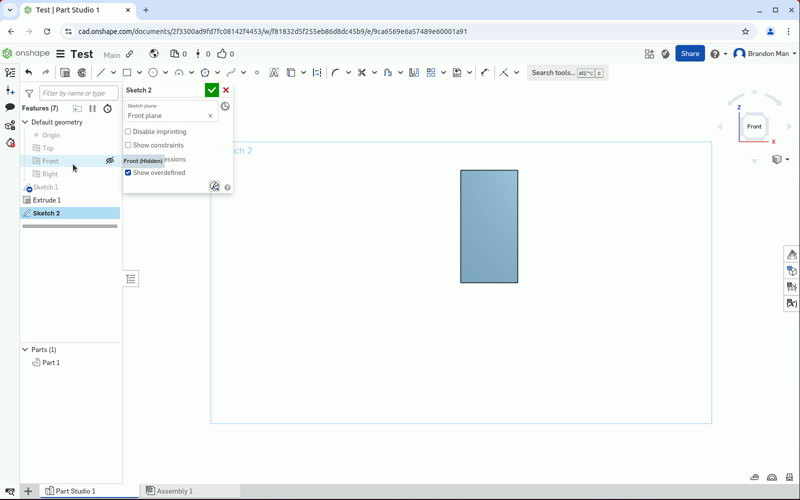
mouse_move(73, 352)
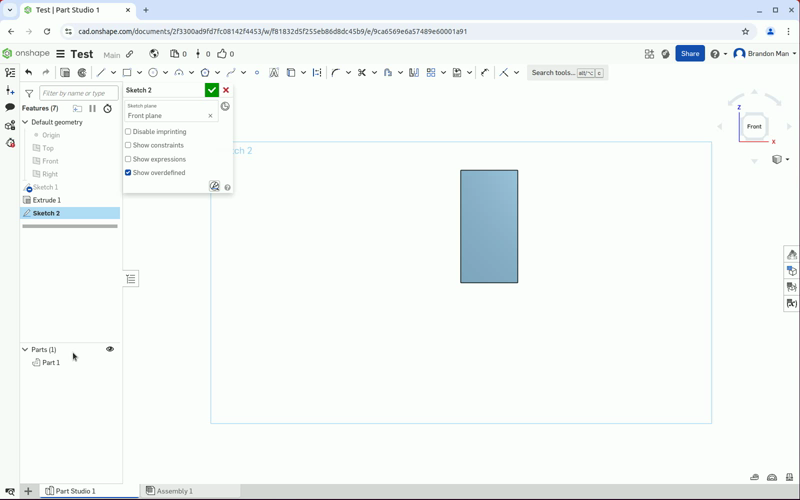
key(y)
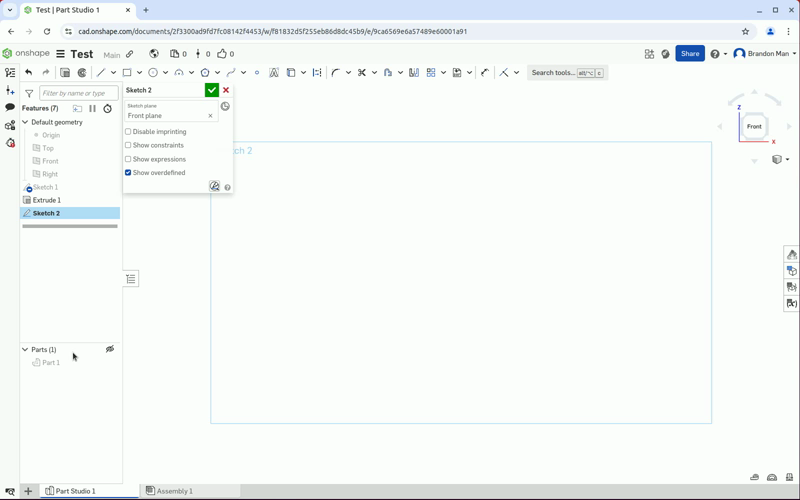
key(l)
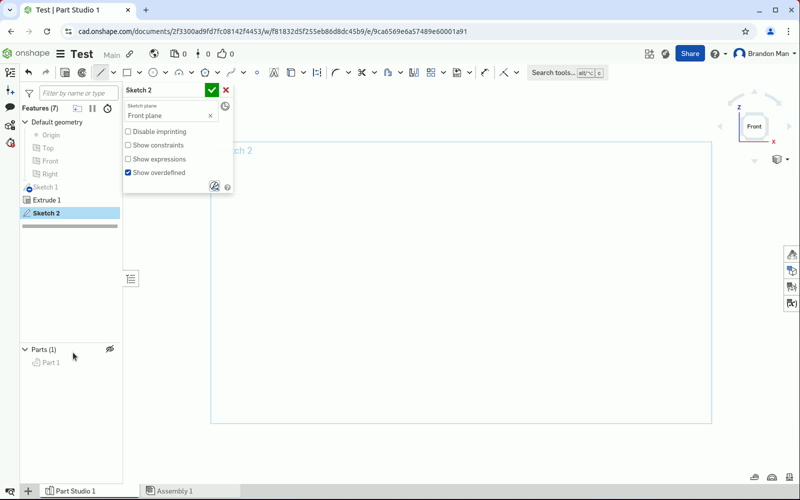
key_down(shift)
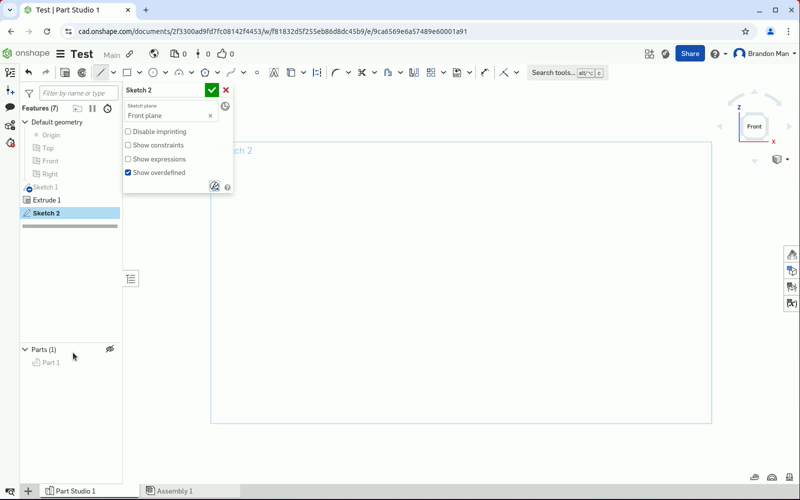
mouse_move(460, 282)
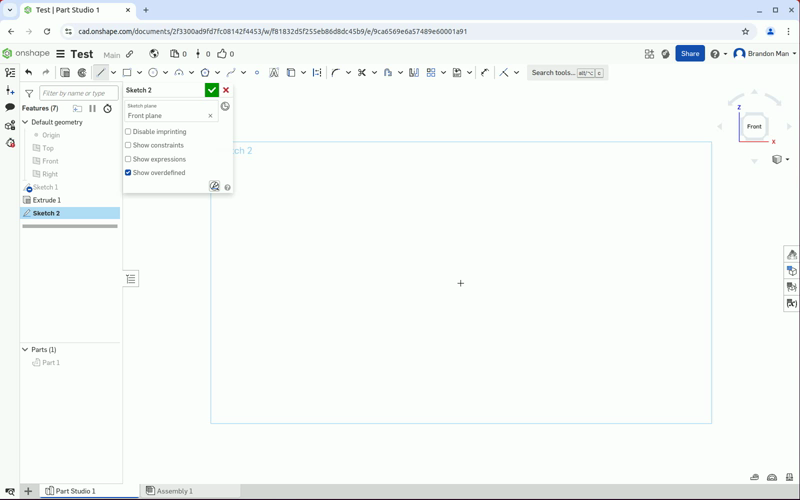
click(460, 282)
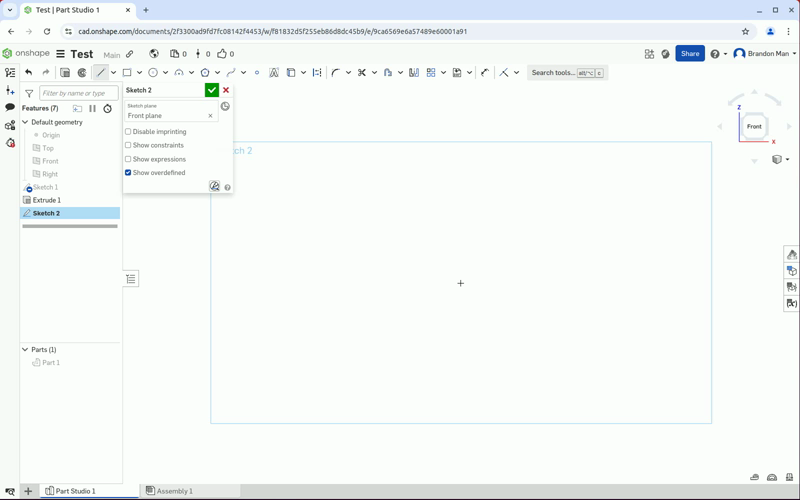
key_up(shift)
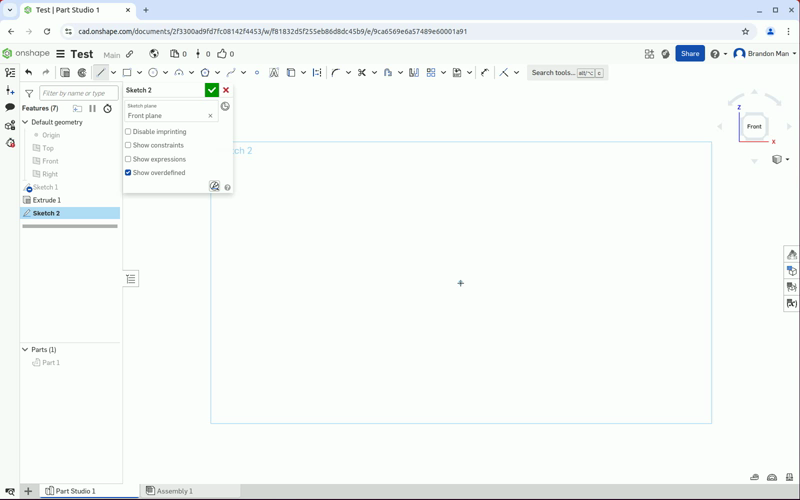
key_down(shift)
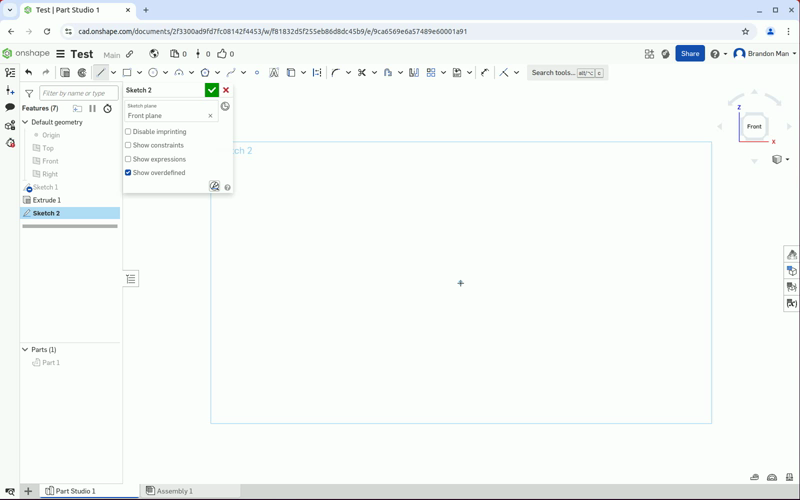
mouse_move(490, 282)
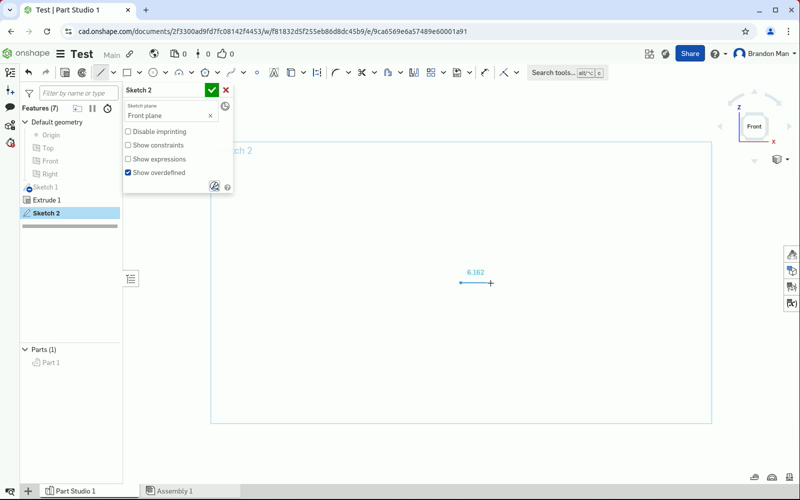
mouse_move(517, 282)
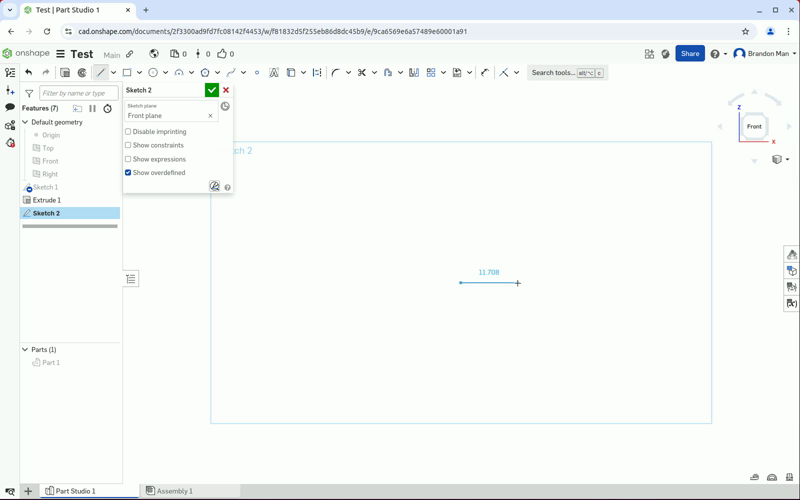
click(517, 282)
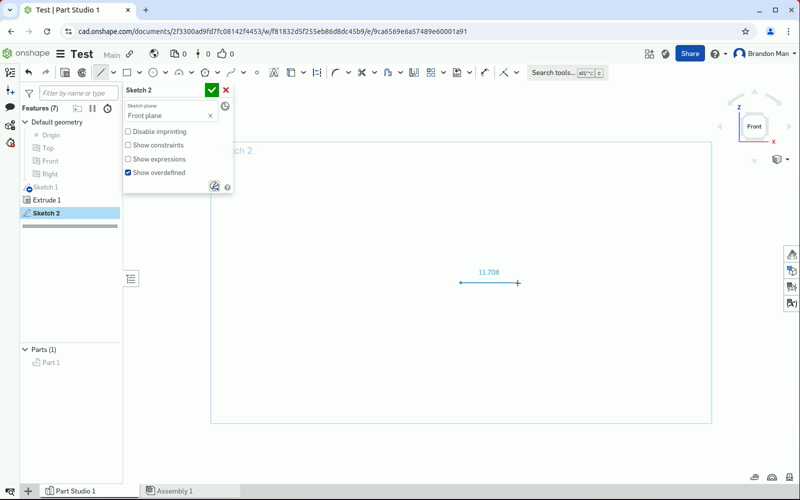
key_up(shift)
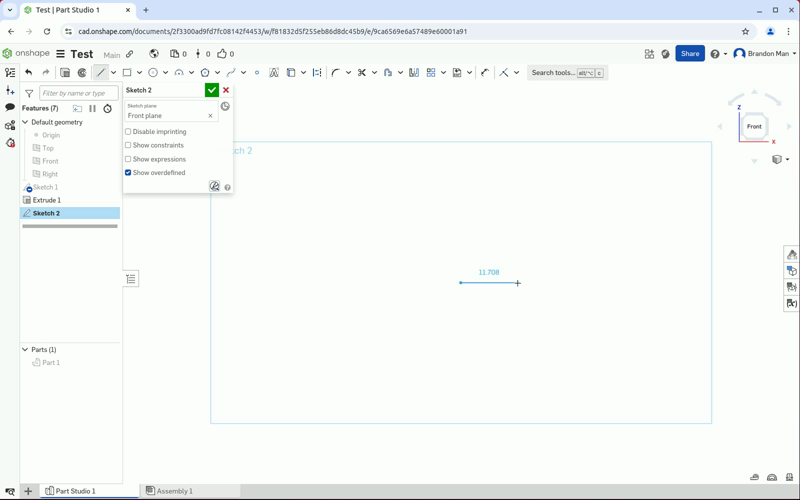
key_down(shift)
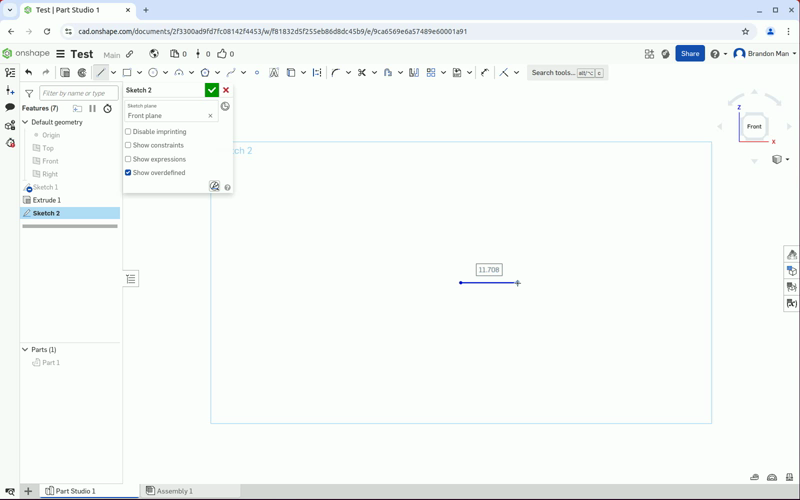
mouse_move(517, 170)
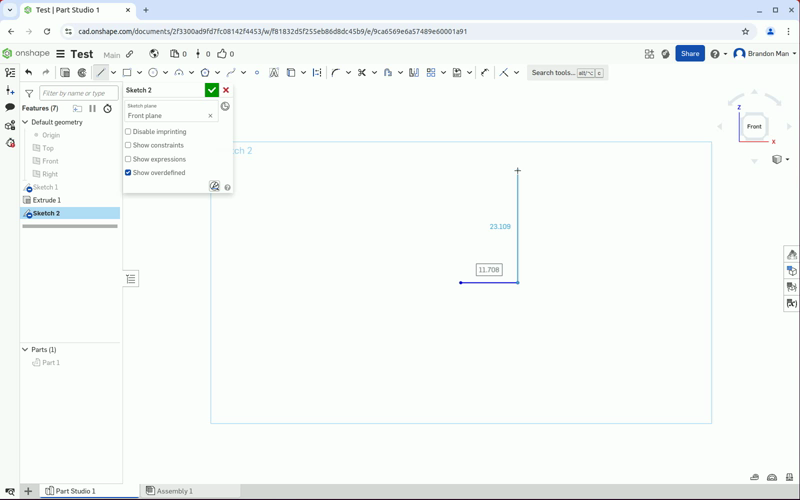
click(517, 170)
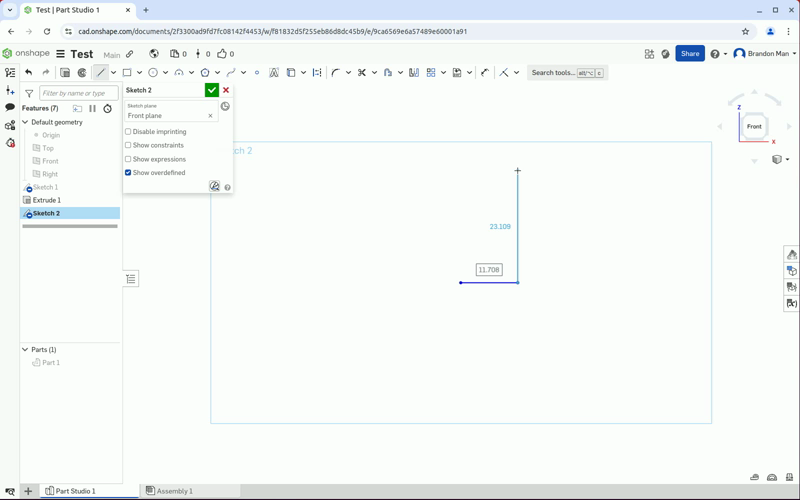
key_up(shift)
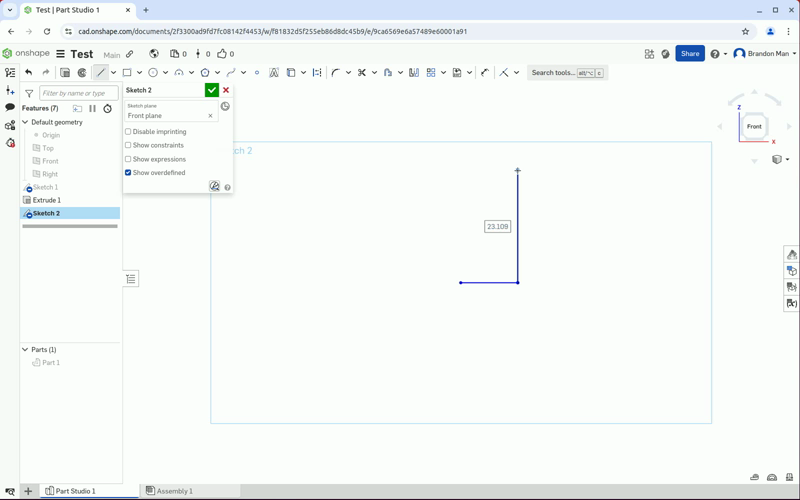
key_down(shift)
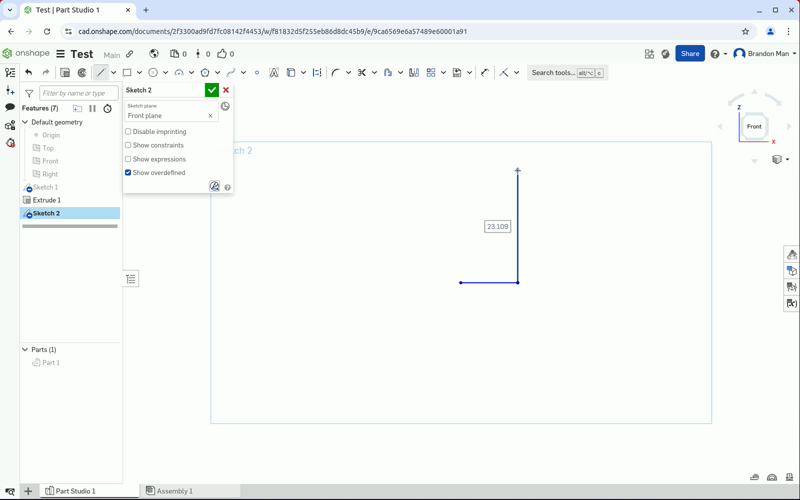
mouse_move(547, 170)
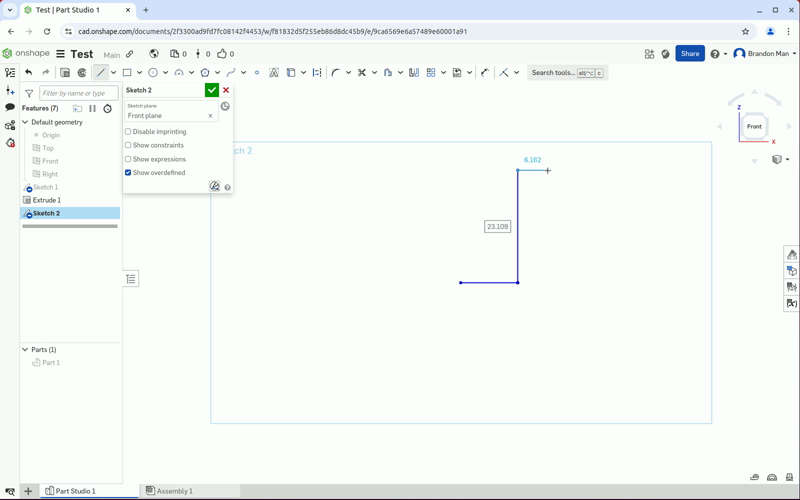
mouse_move(460, 170)
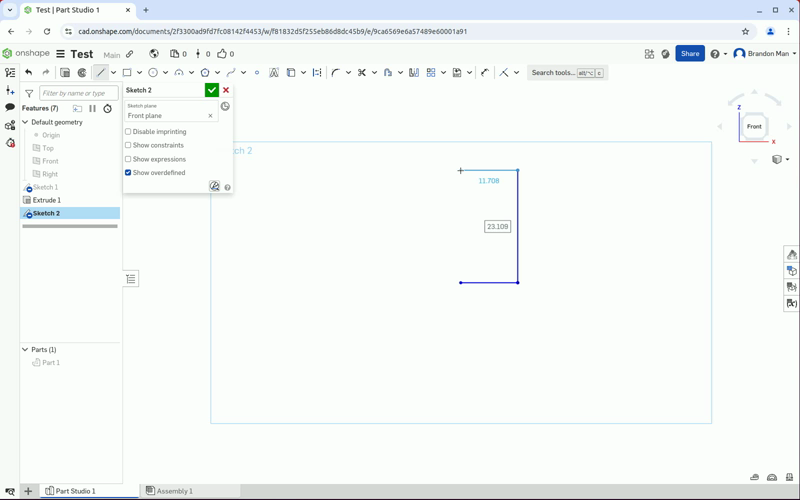
click(460, 170)
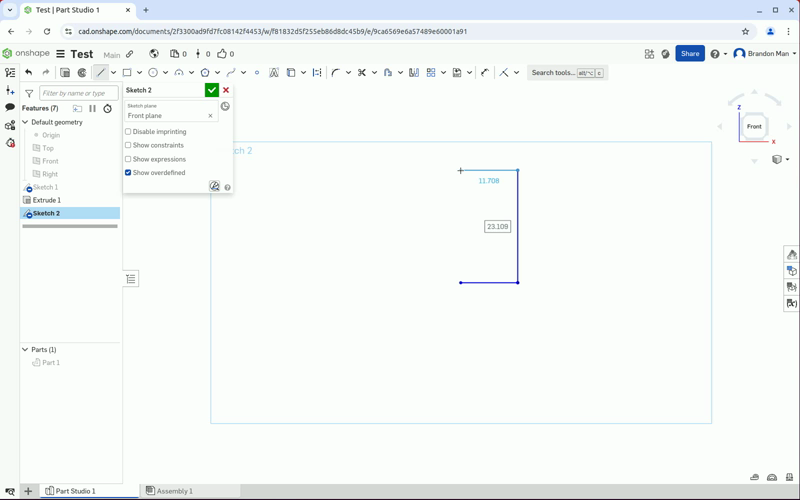
key_up(shift)
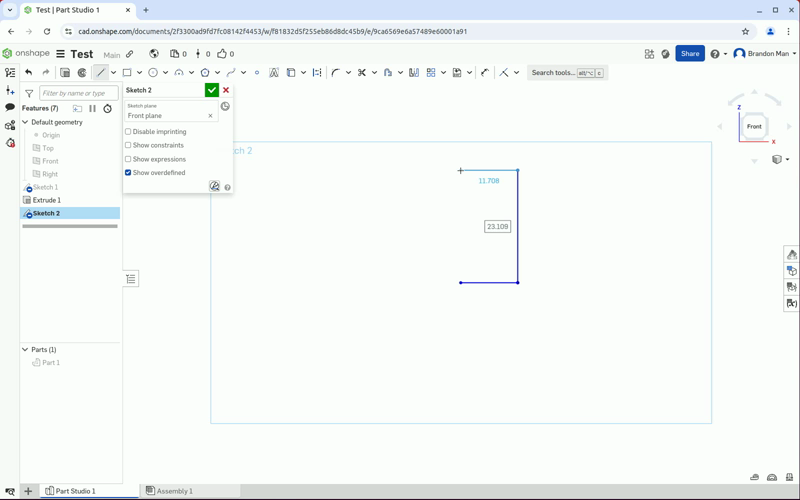
key_down(shift)
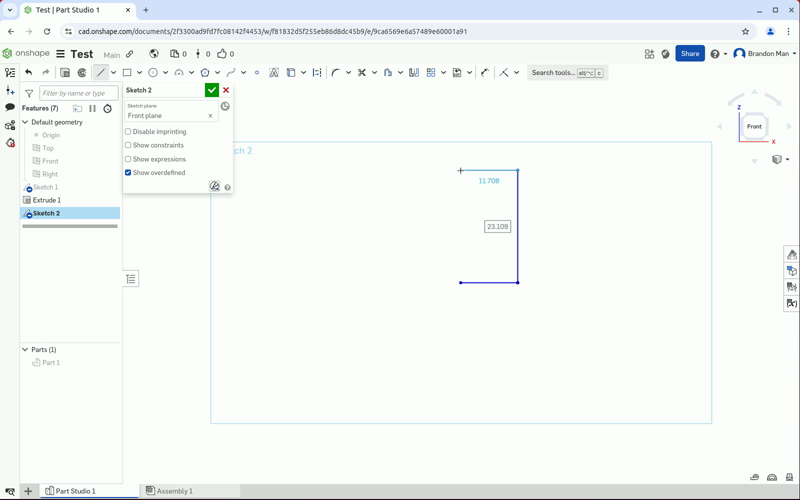
mouse_move(460, 282)
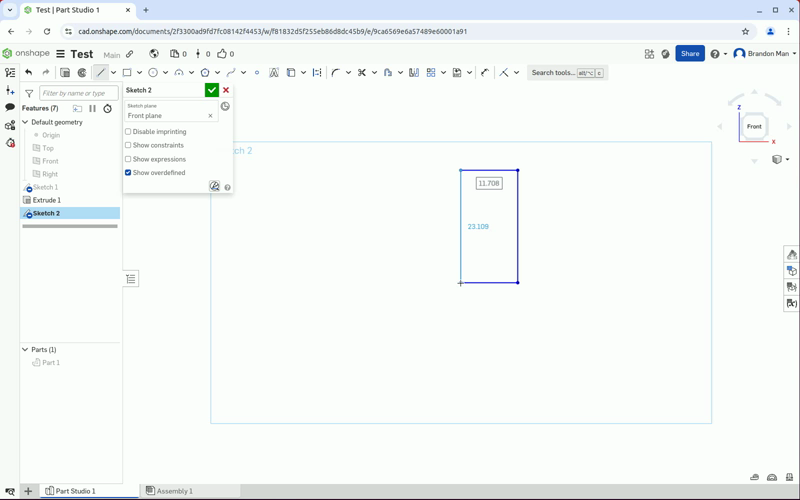
key_up(shift)
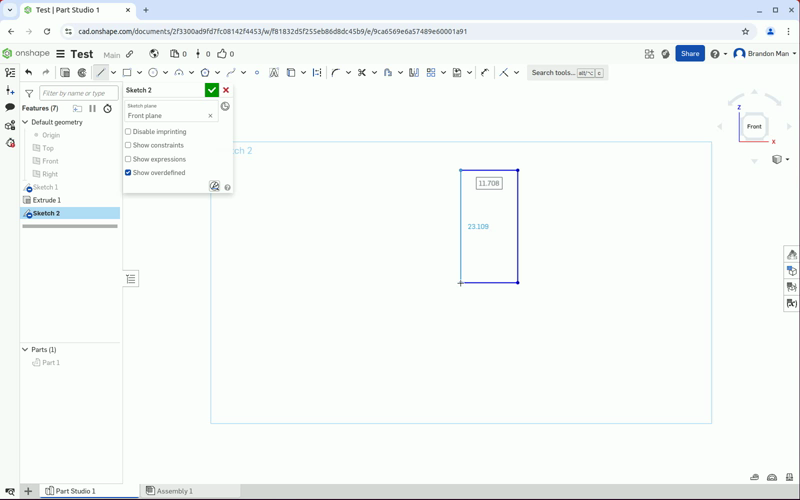
click(460, 282)
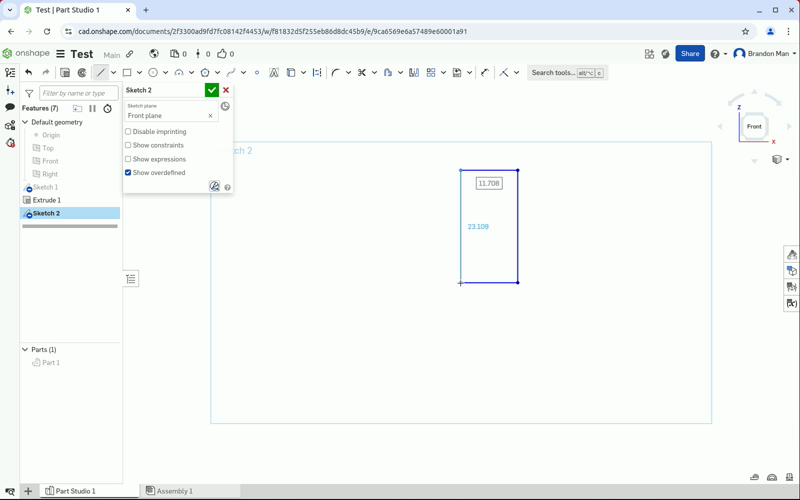
key(esc)
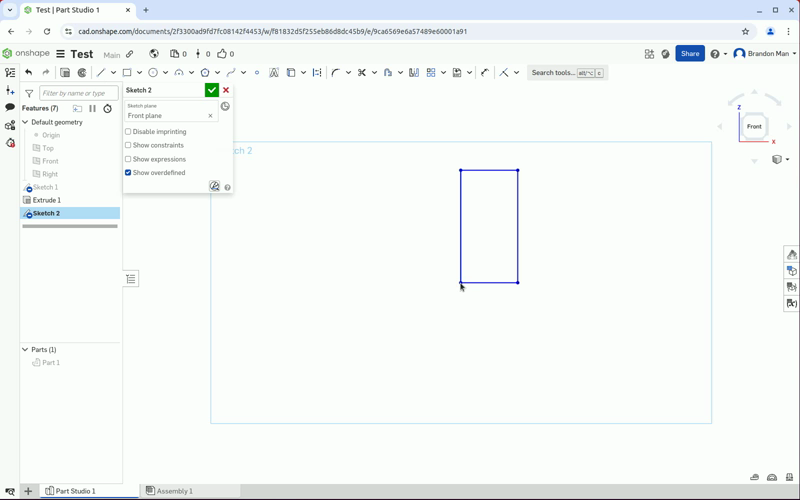
mouse_move(473, 200)
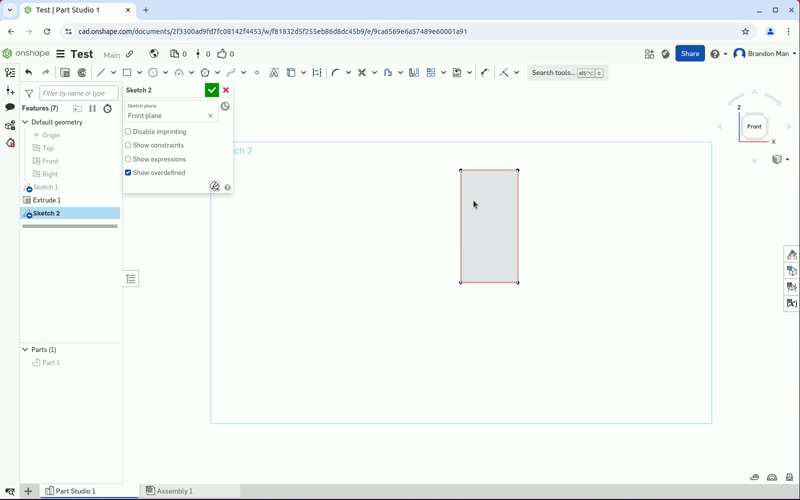
click(473, 200)
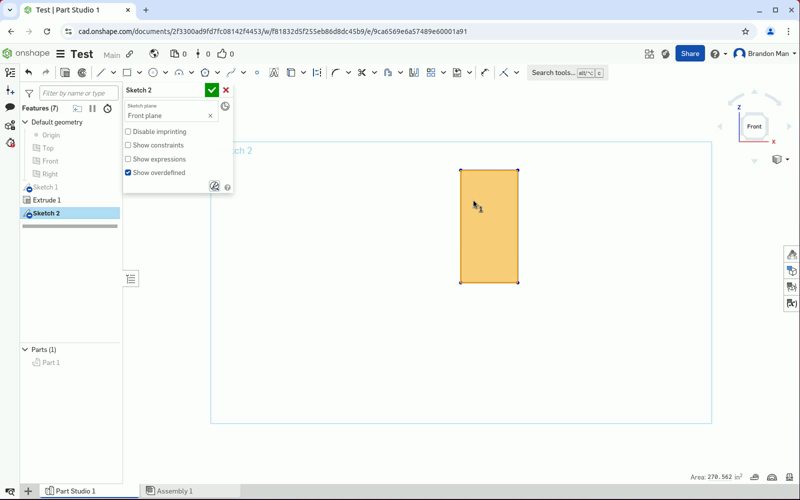
mouse_move(73, 352)
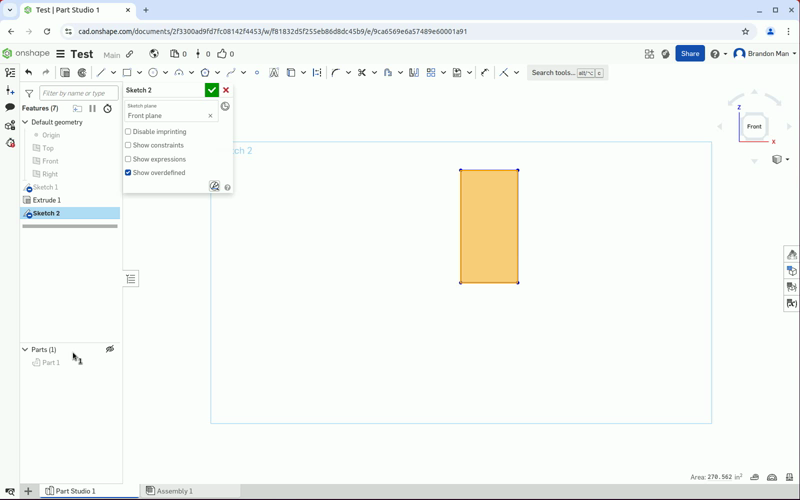
key(shift+y)
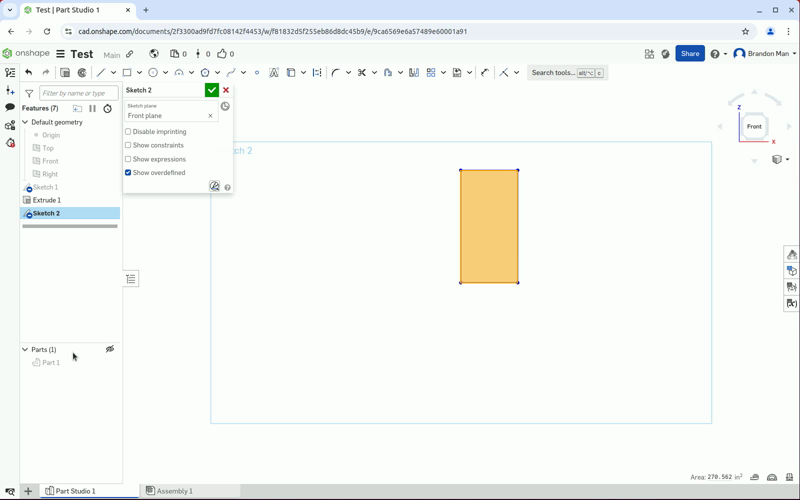
key(shift+e)
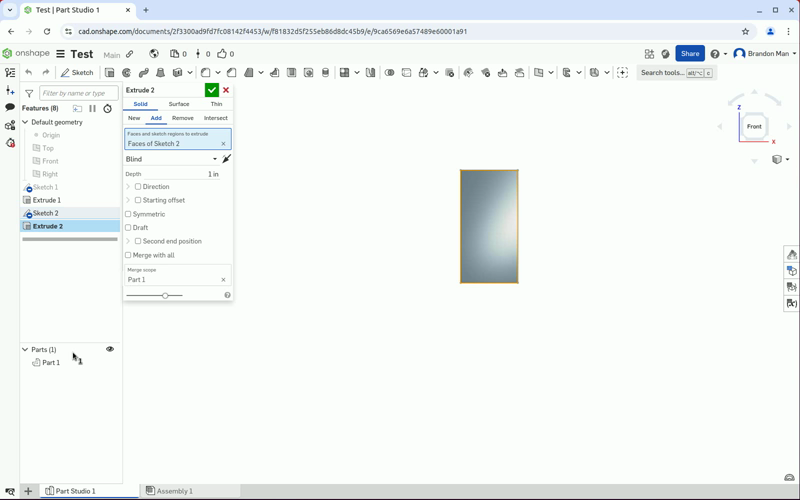
mouse_move(143, 106)
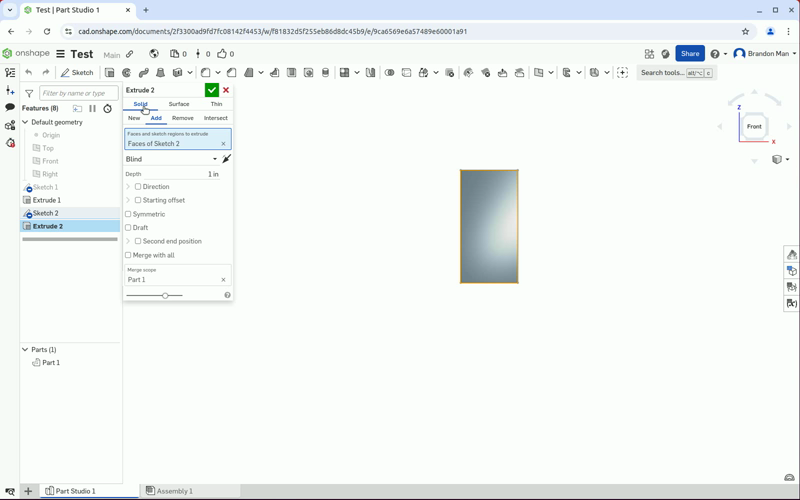
click(143, 106)
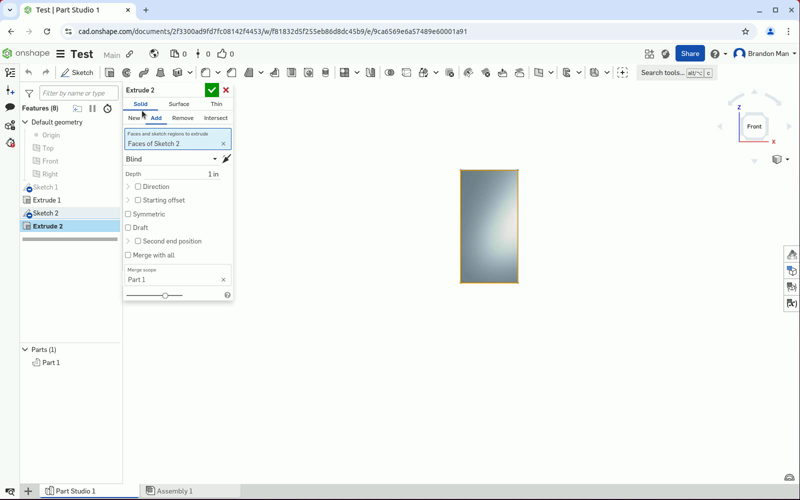
mouse_move(137, 120)
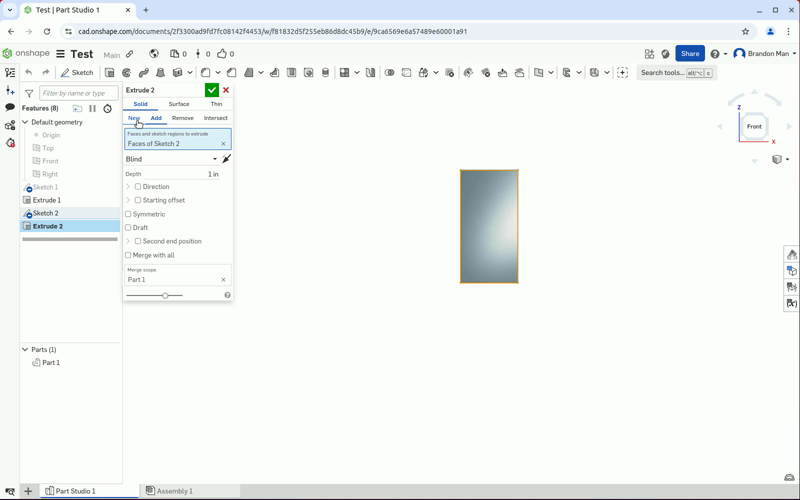
click(137, 120)
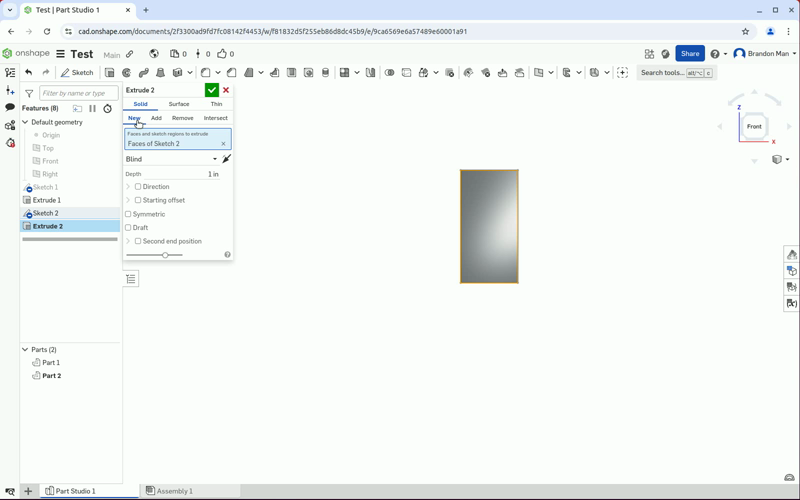
key(tab, 4)
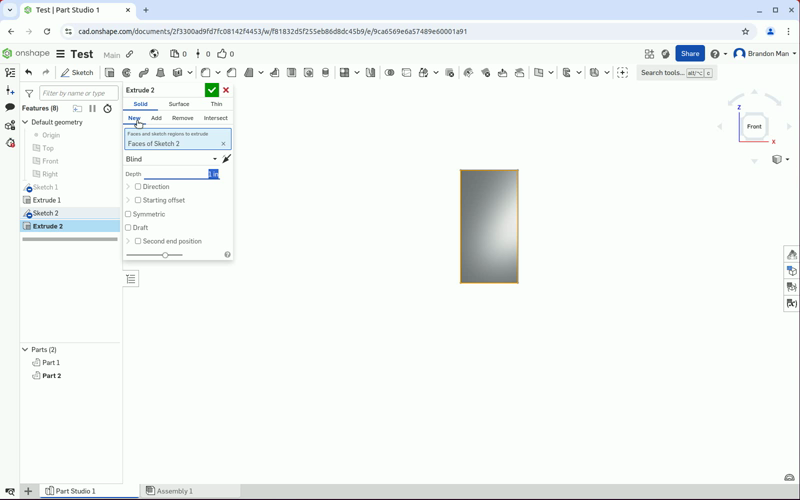
text(0.241)
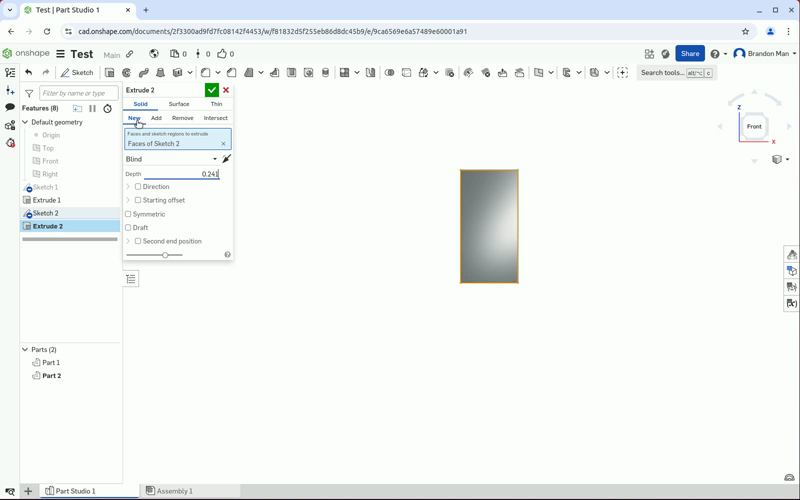
key(enter)
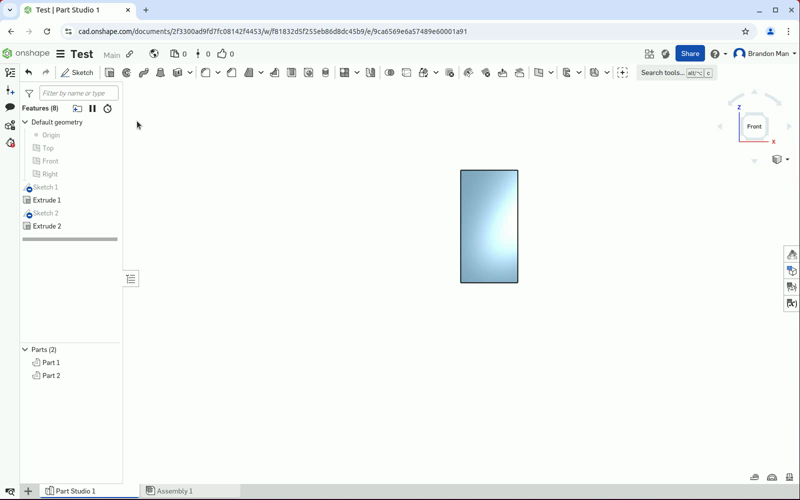
key(shift+h)
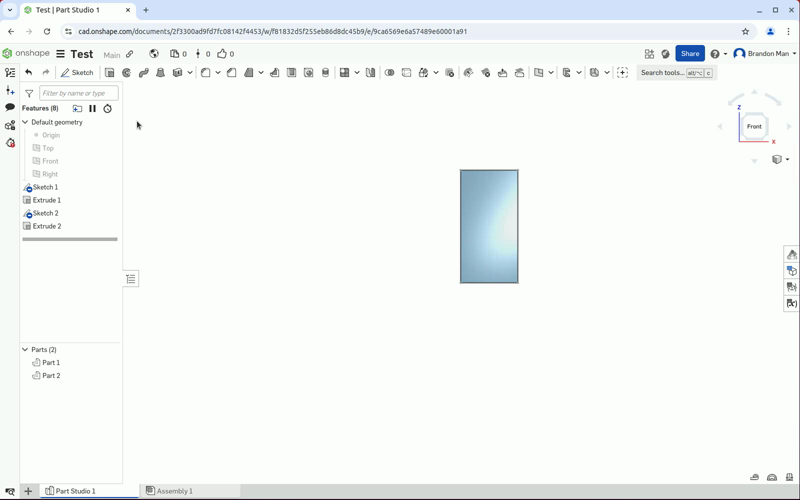
key(shift+h)
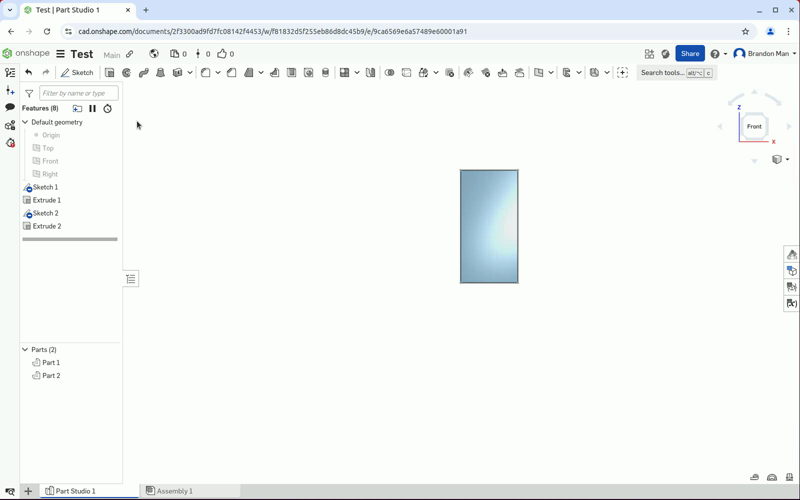
key(shift+7)
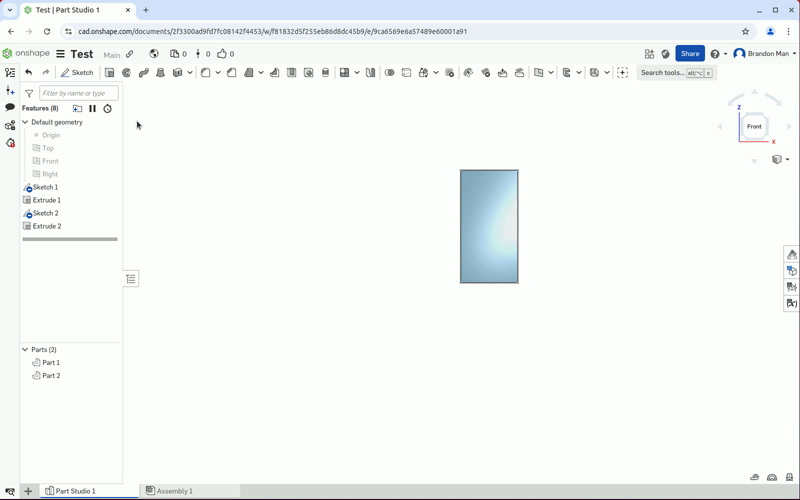
key(left, 2)
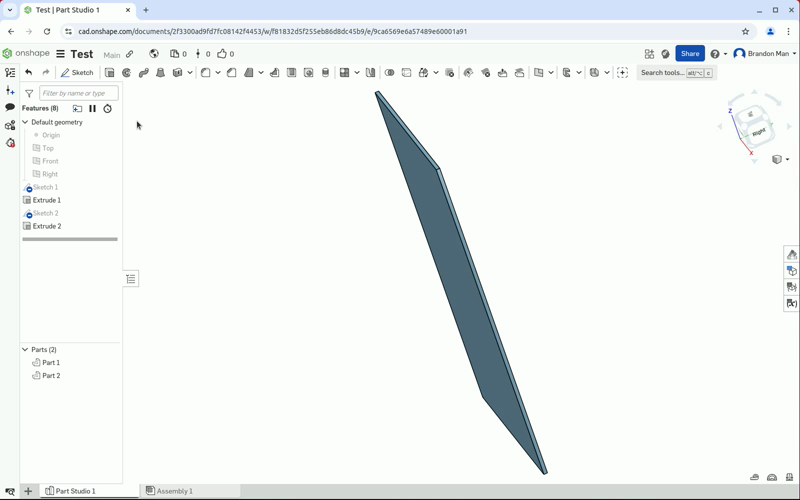
key(down, 2)
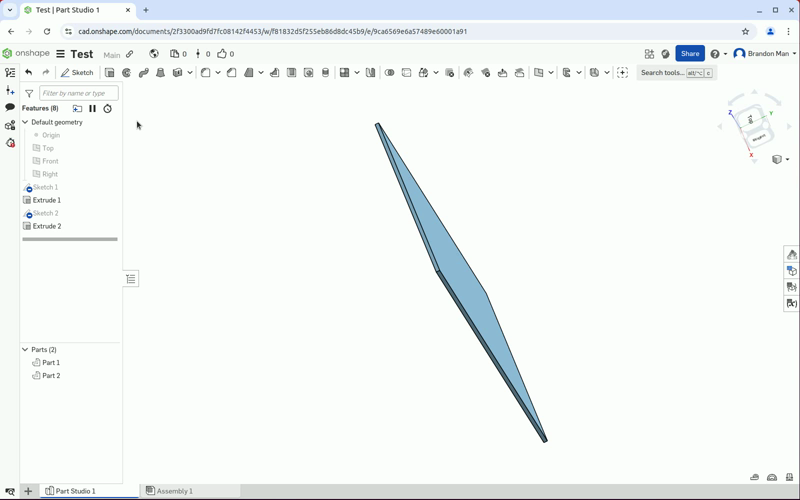
key(up, 2)
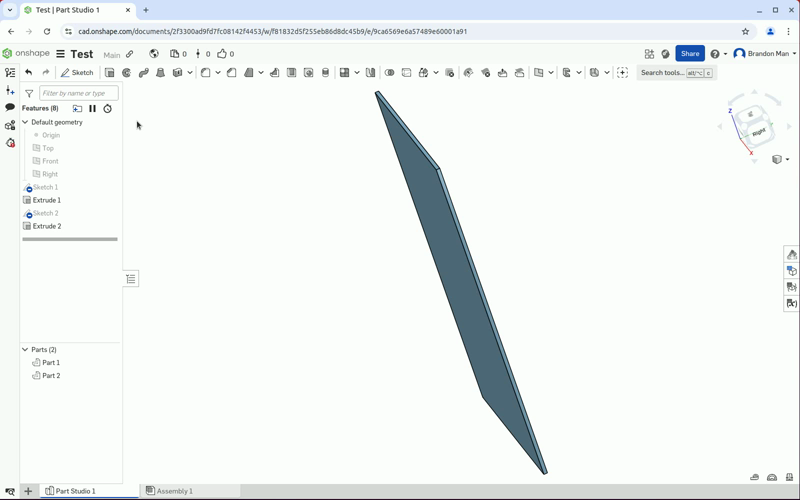
key(right, 2)
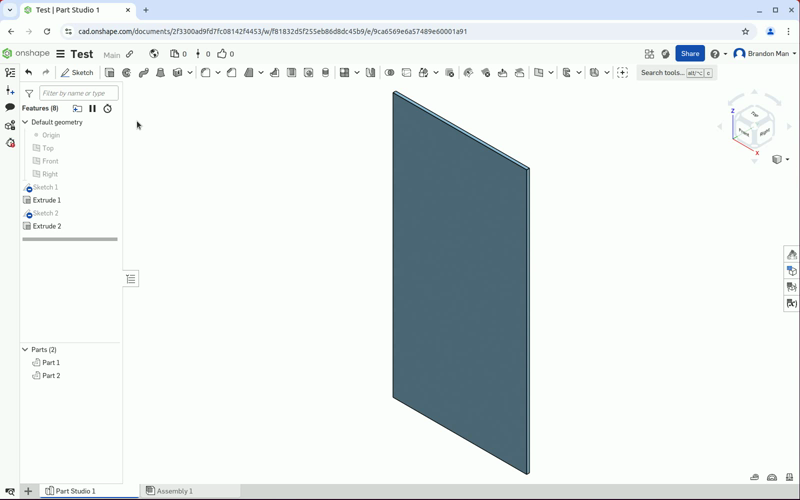
mouse_move(73, 189)
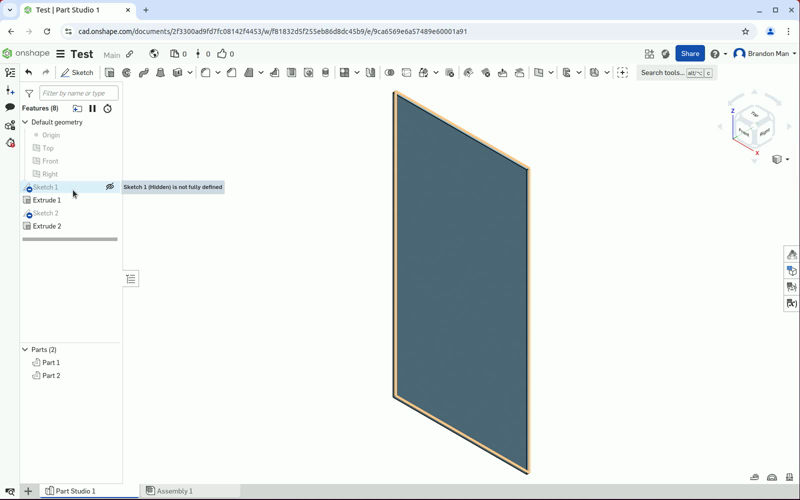
click(73, 189)